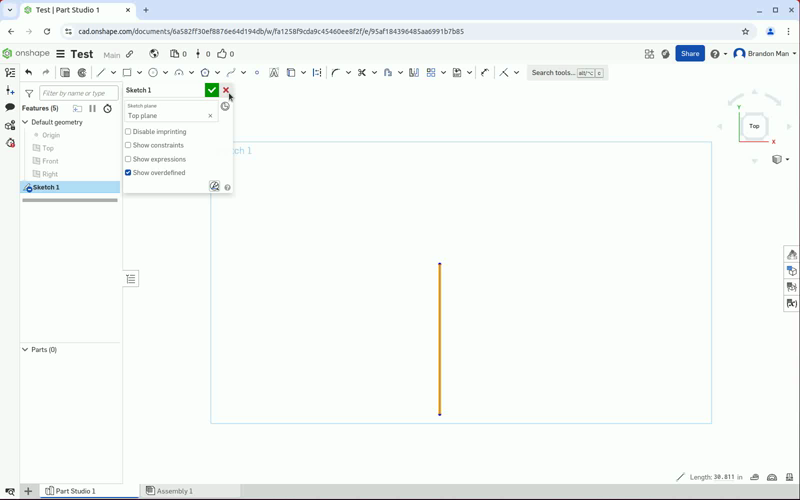
key(shift+h)
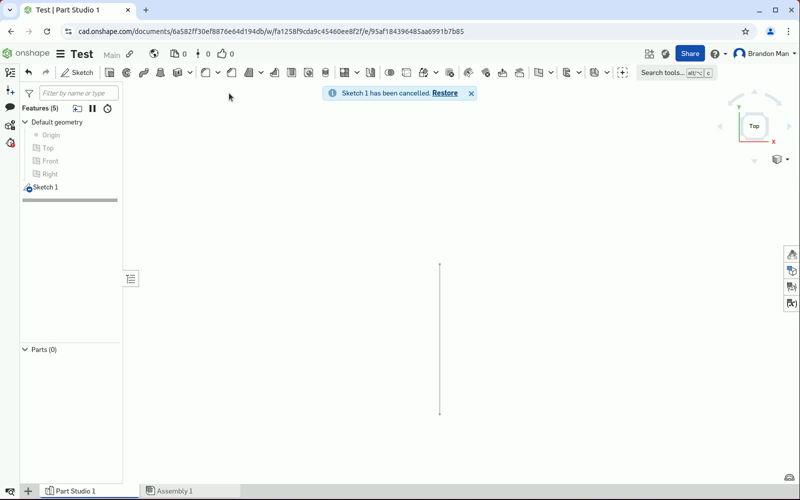
mouse_move(73, 352)
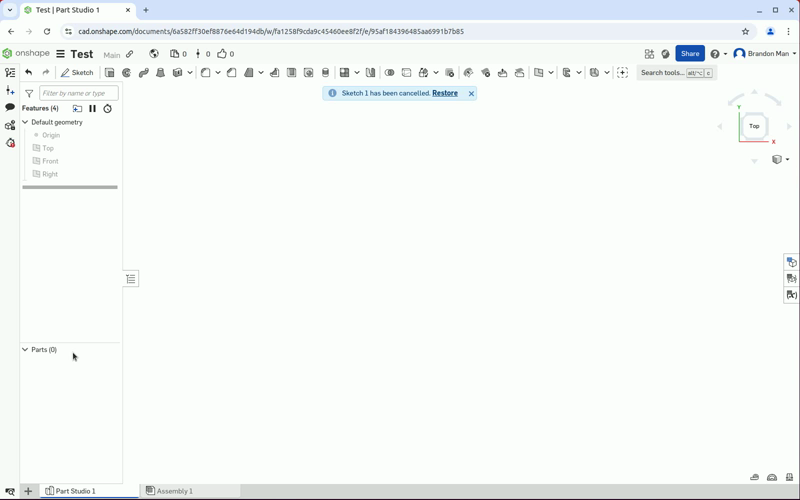
key(y)
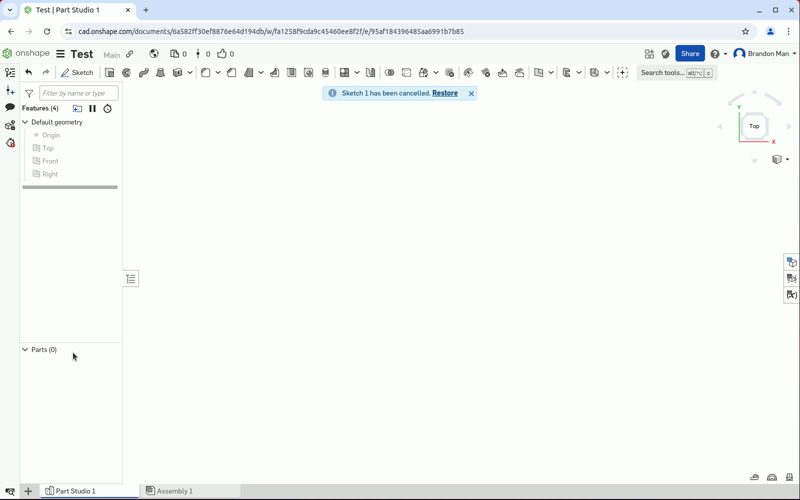
key(shift+p)
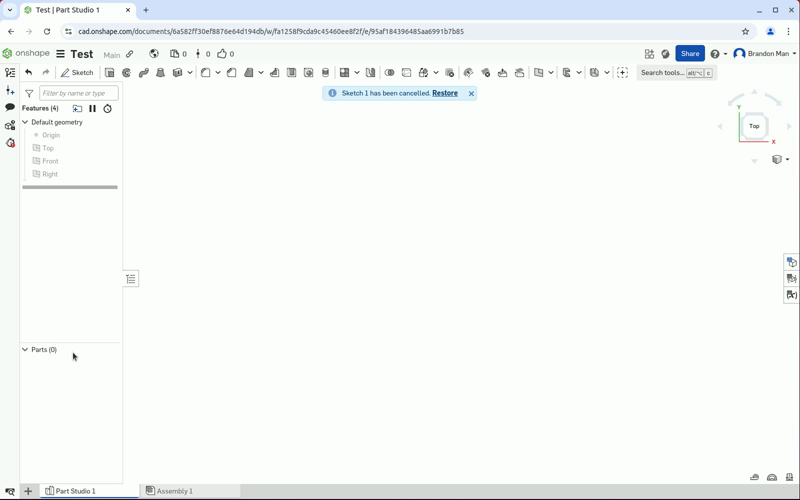
key(space)
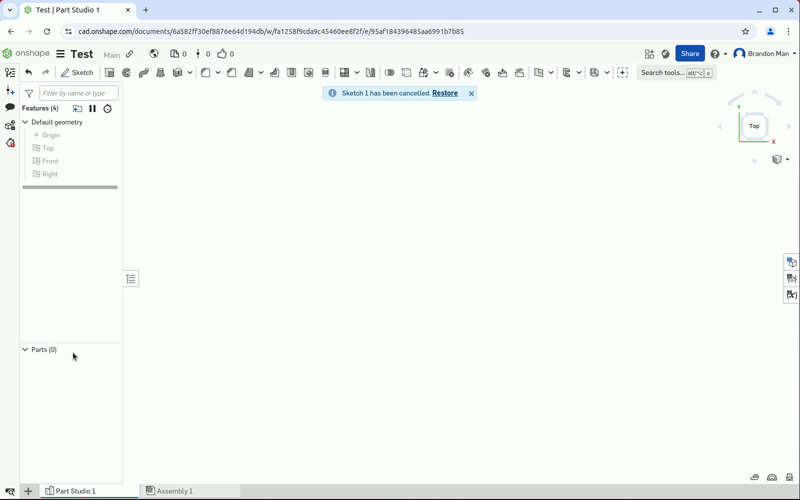
key_down(shift)
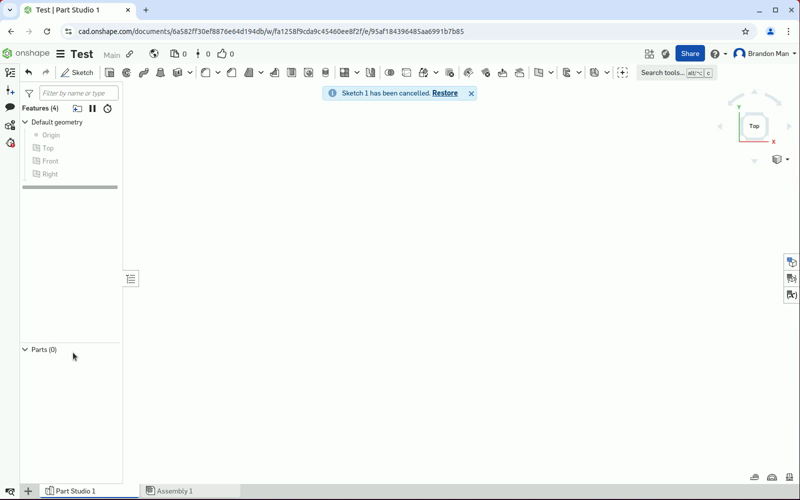
key(up)
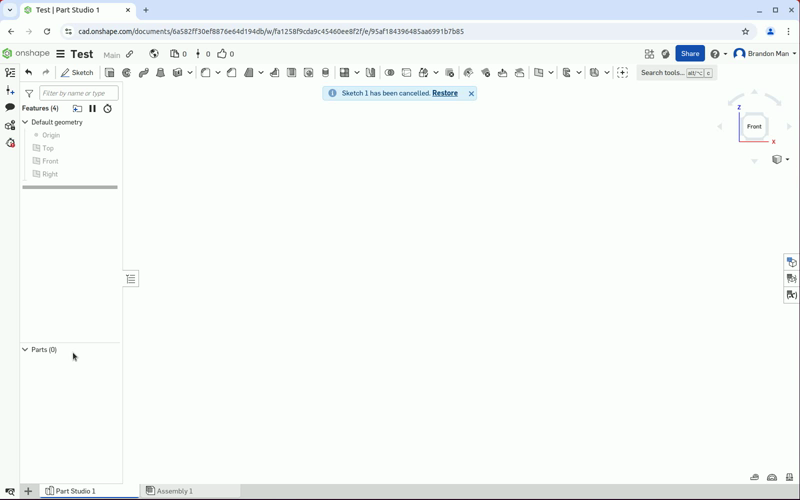
key_up(shift)
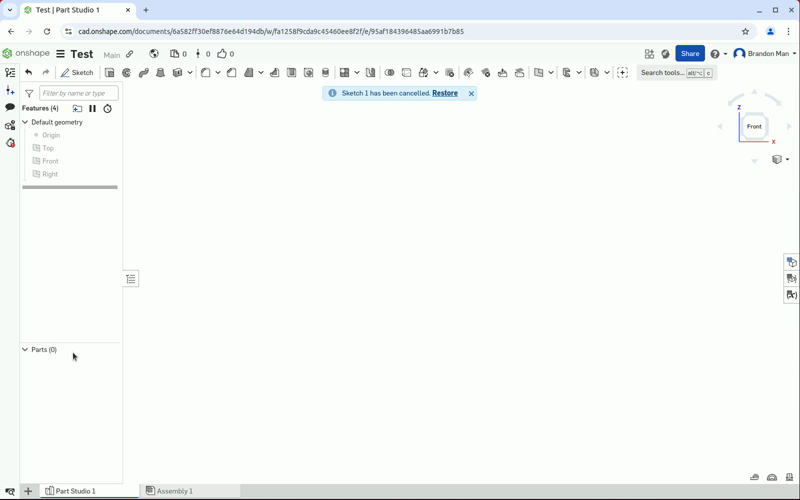
mouse_move(73, 352)
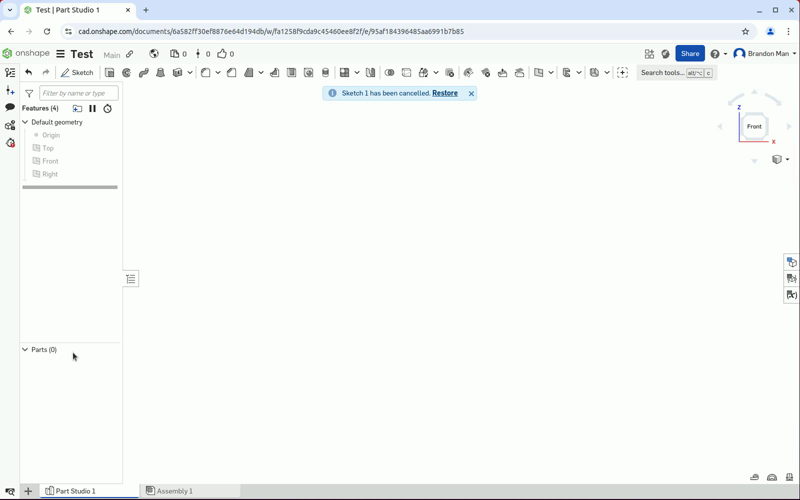
key(shift+y)
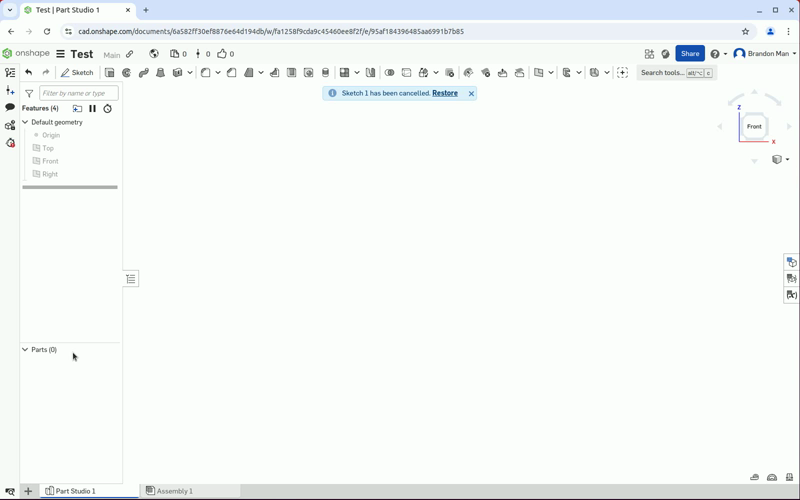
key(shift+s)
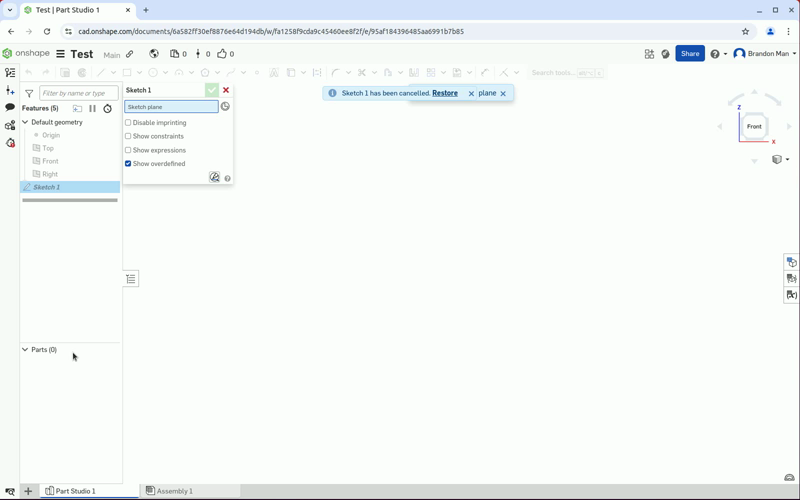
mouse_move(73, 163)
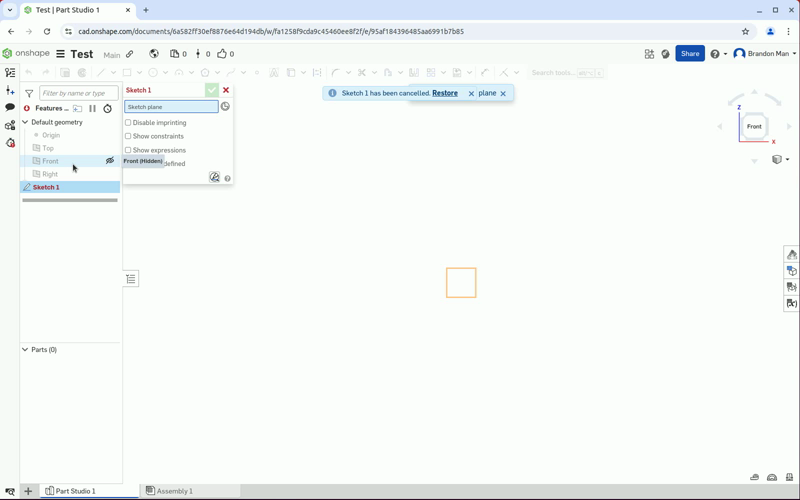
click(73, 163)
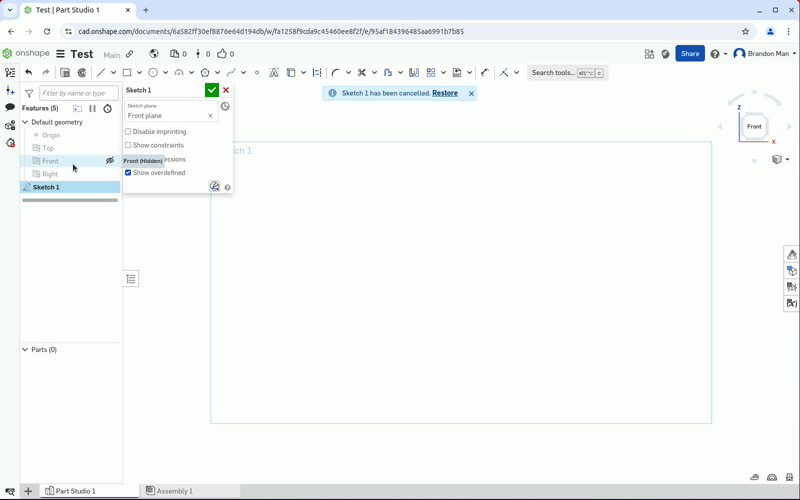
mouse_move(73, 352)
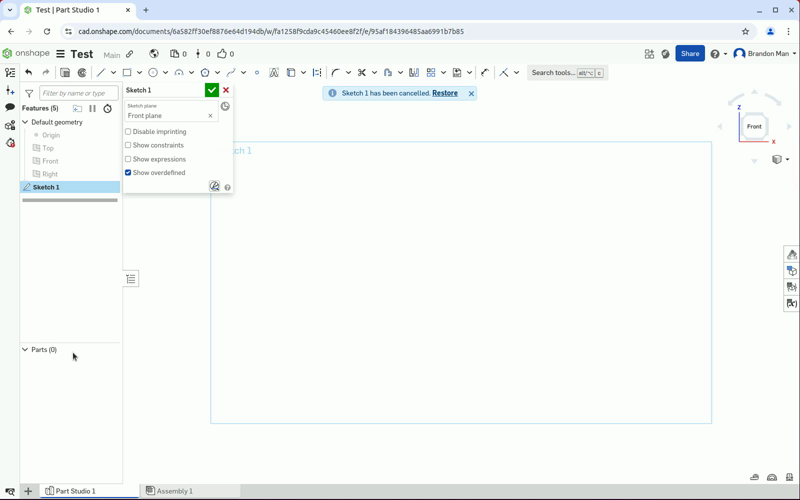
key(y)
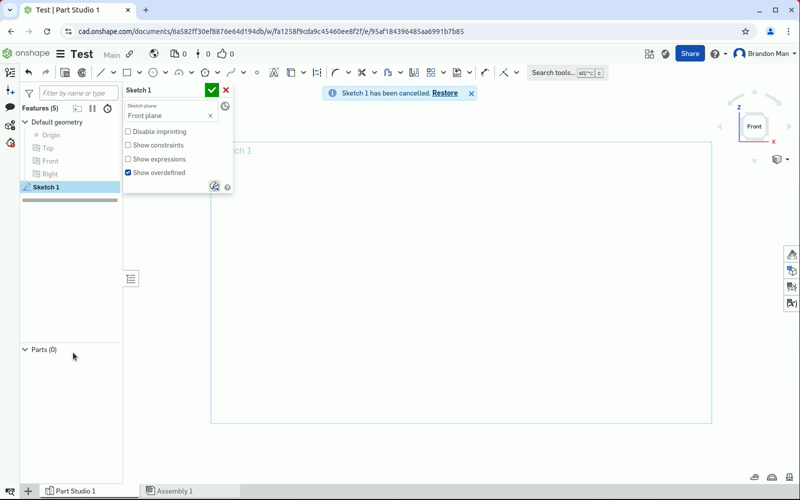
key(l)
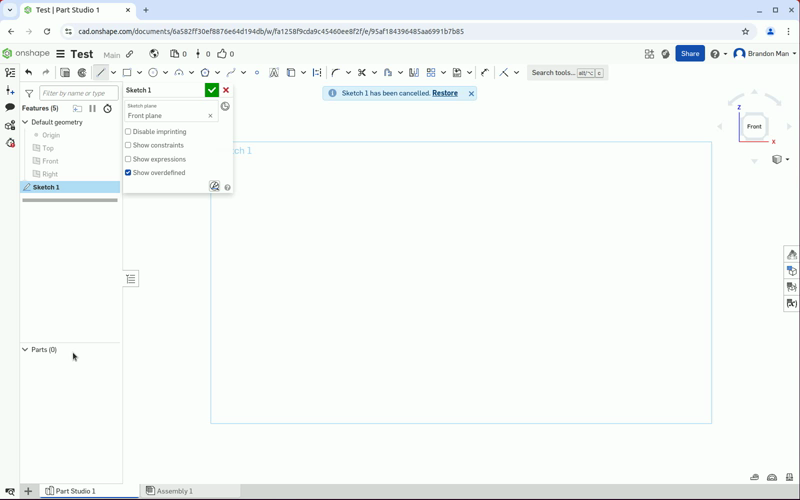
key_down(shift)
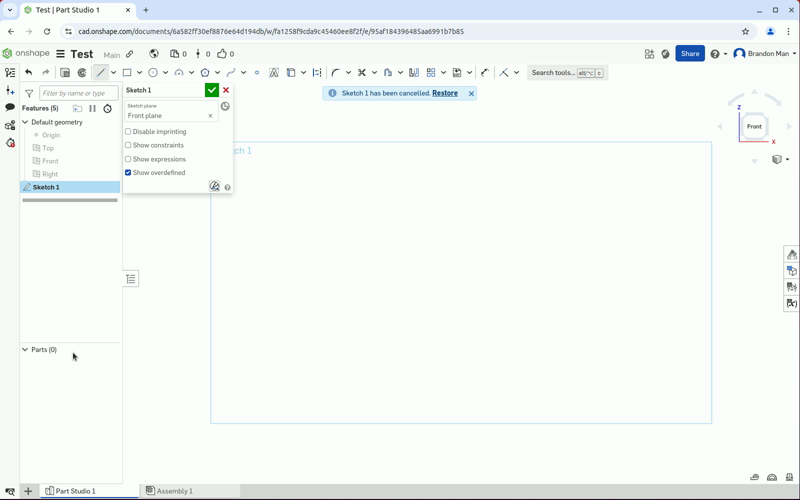
mouse_move(423, 195)
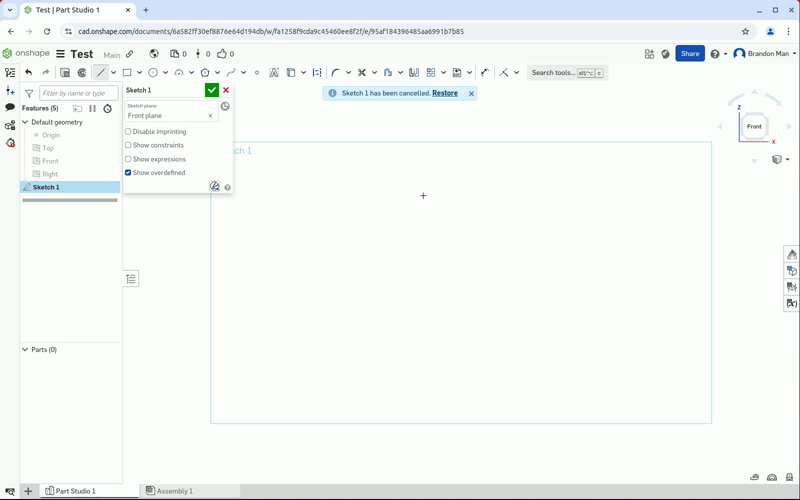
click(423, 195)
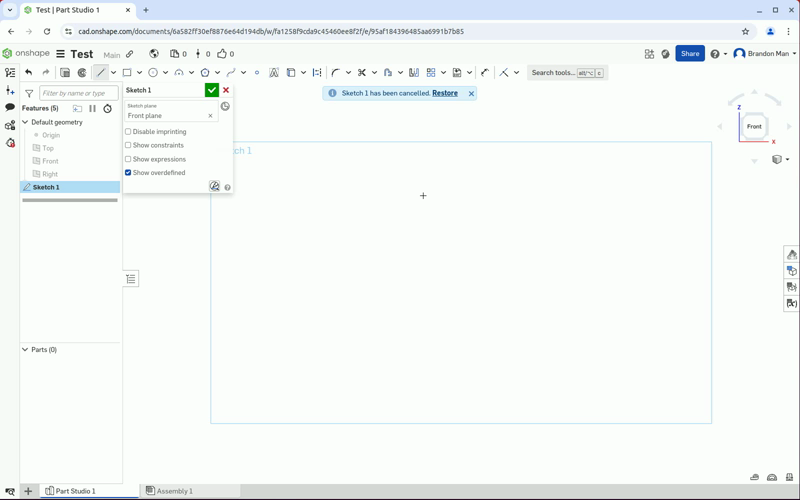
key_up(shift)
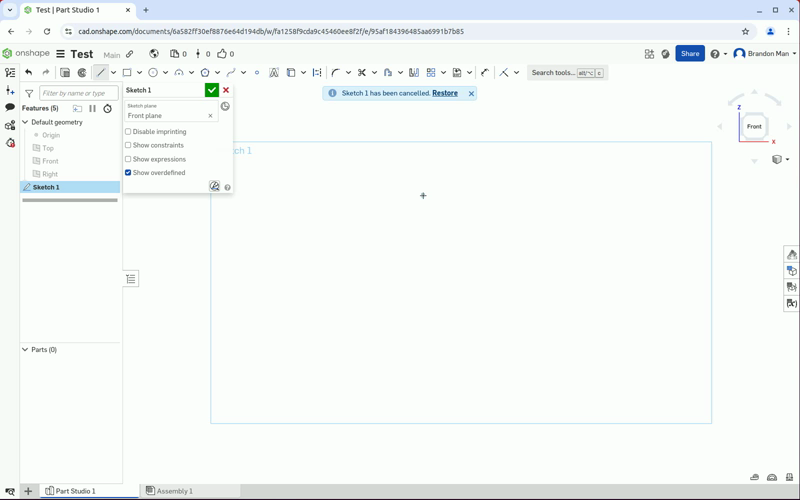
key_down(shift)
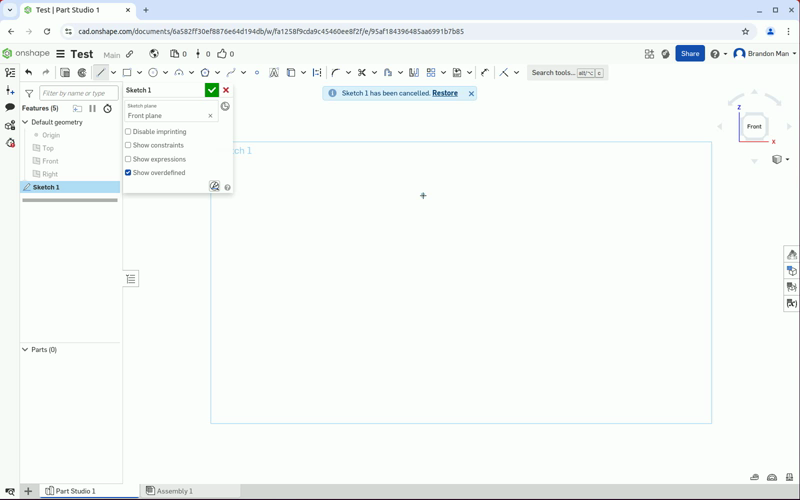
mouse_move(453, 195)
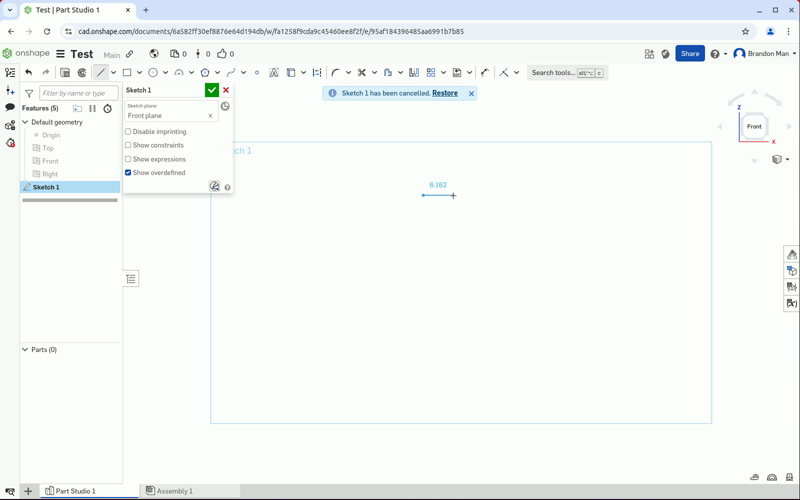
mouse_move(437, 220)
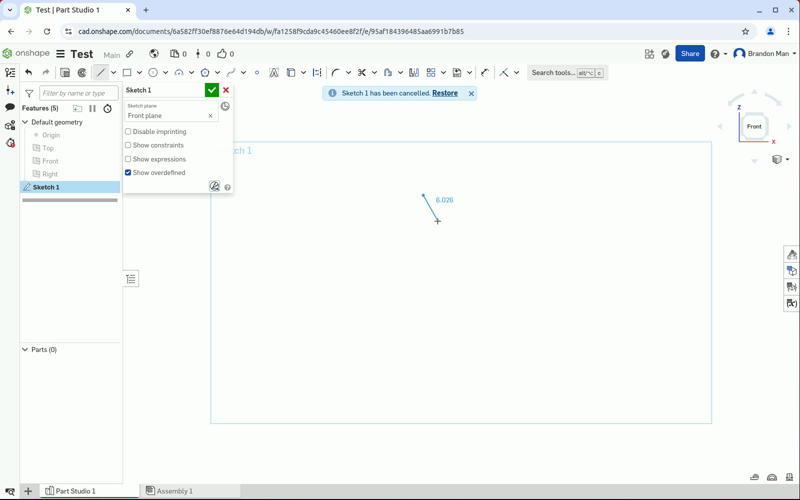
click(437, 220)
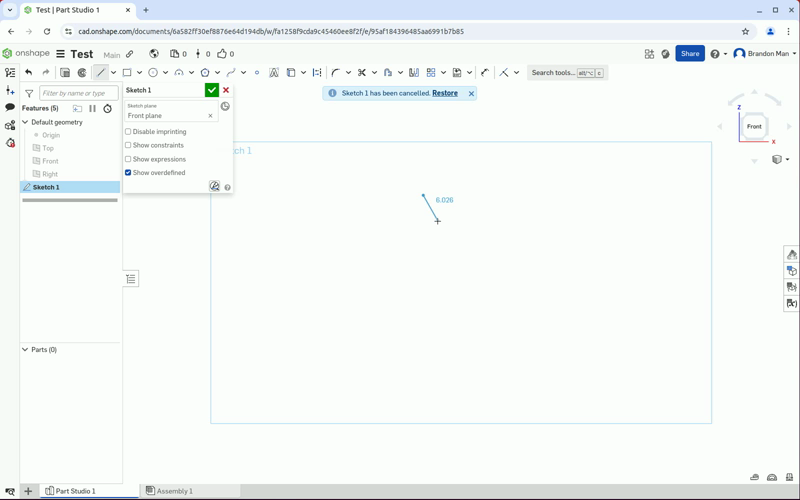
key_up(shift)
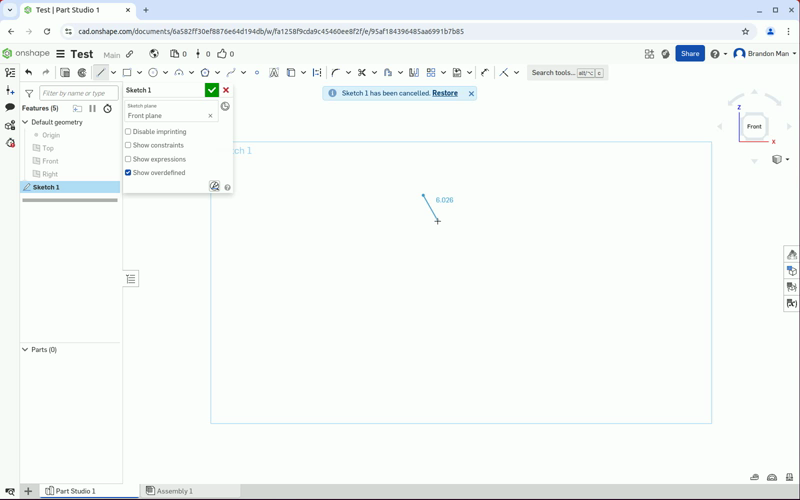
key(esc)
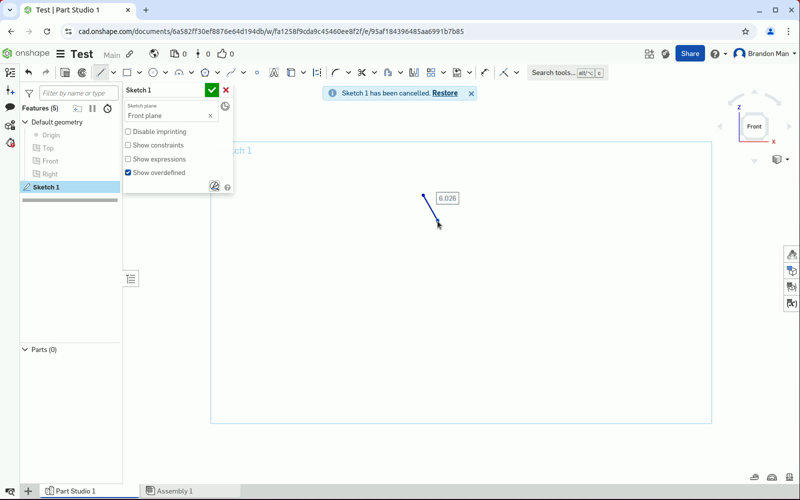
key(a)
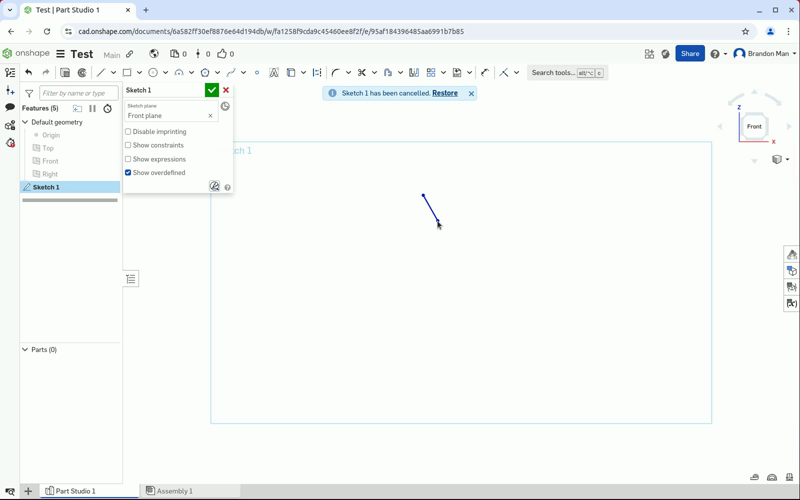
mouse_move(437, 220)
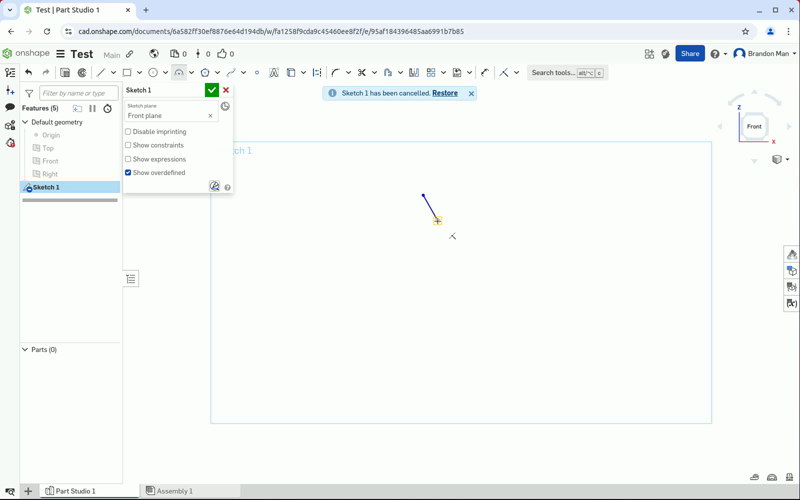
click(437, 220)
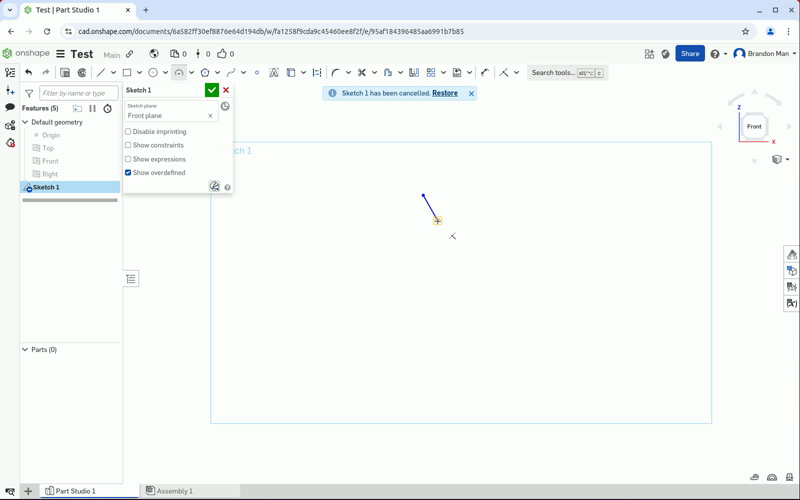
key_down(shift)
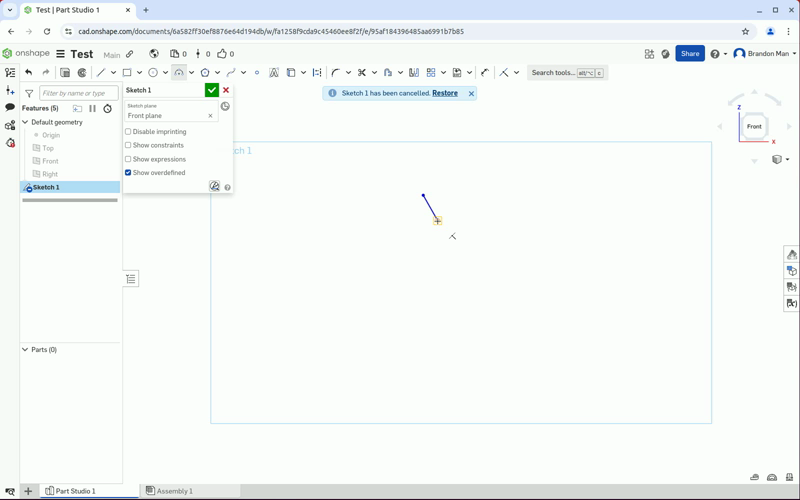
mouse_move(485, 303)
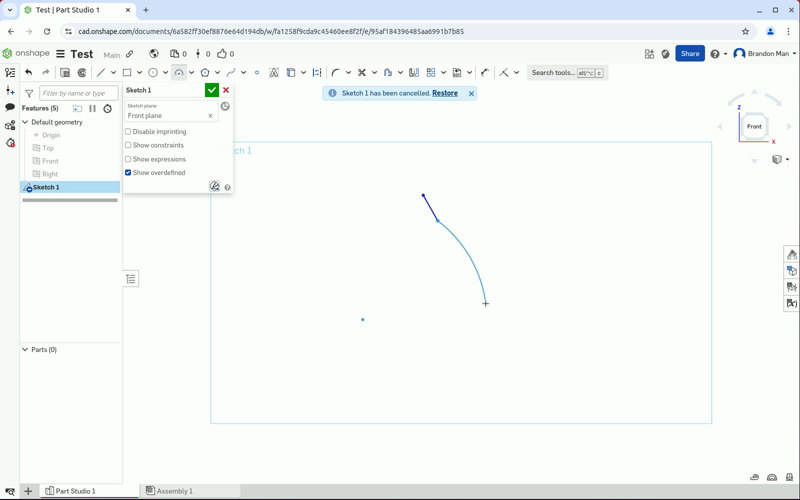
click(485, 303)
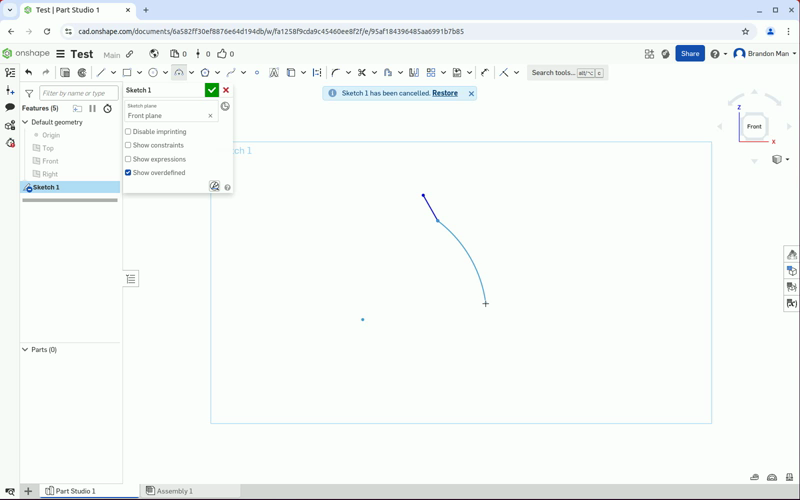
mouse_move(491, 244)
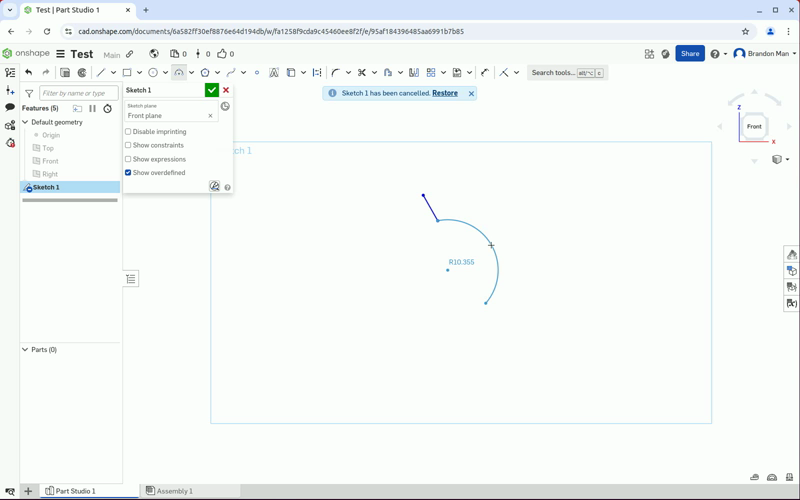
click(491, 244)
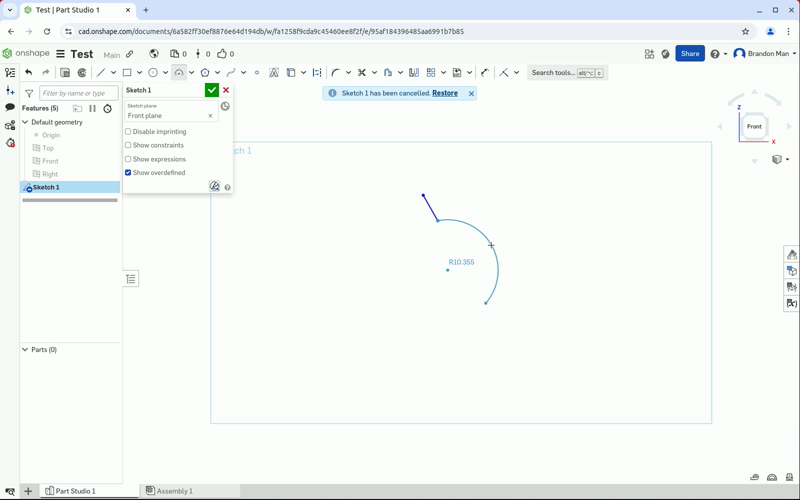
key_up(shift)
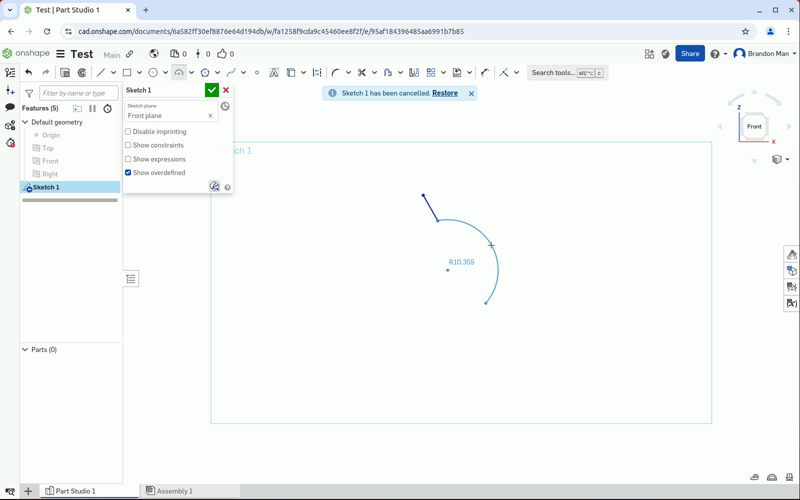
key(esc)
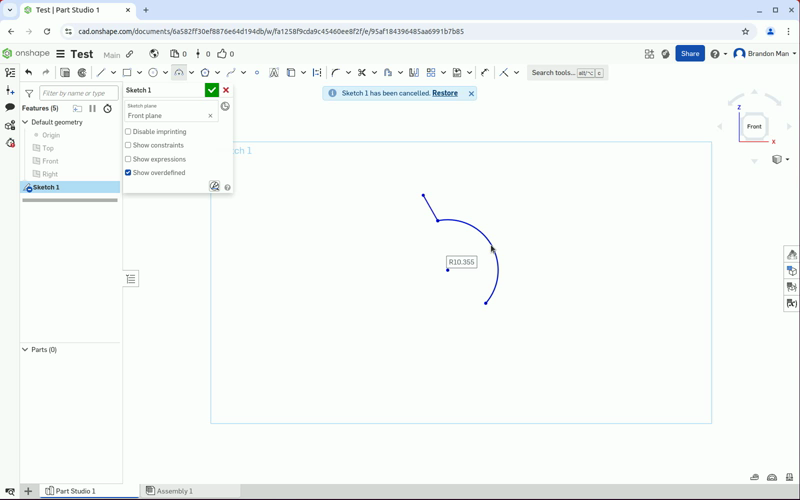
key(l)
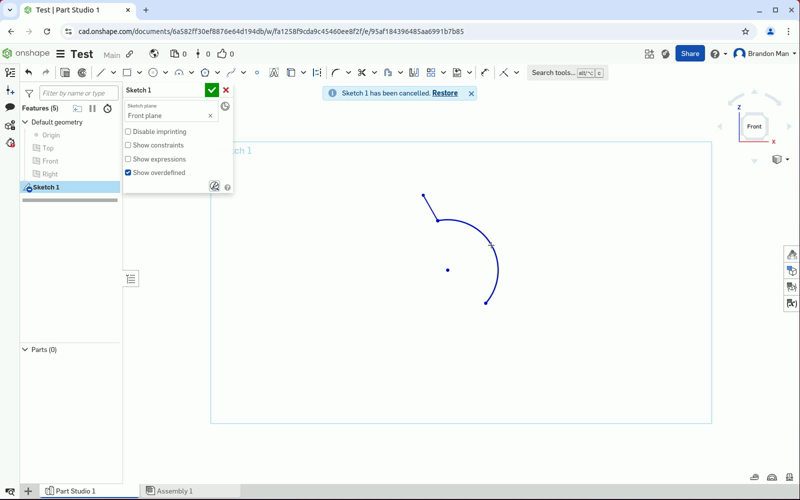
mouse_move(485, 303)
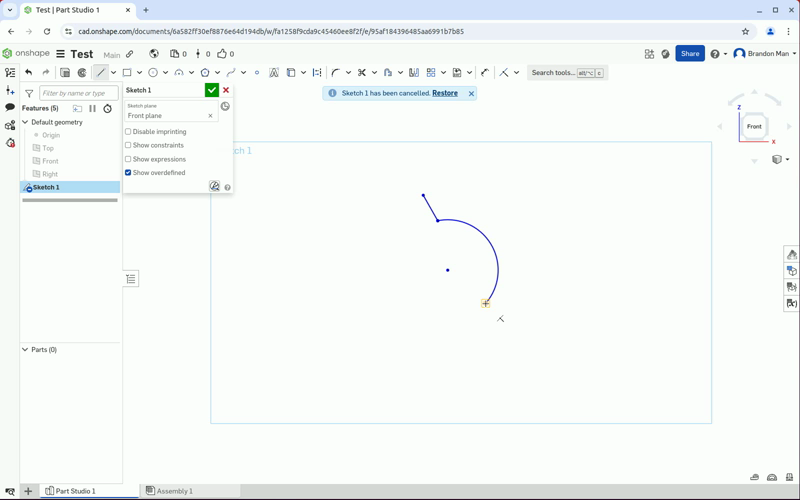
click(485, 303)
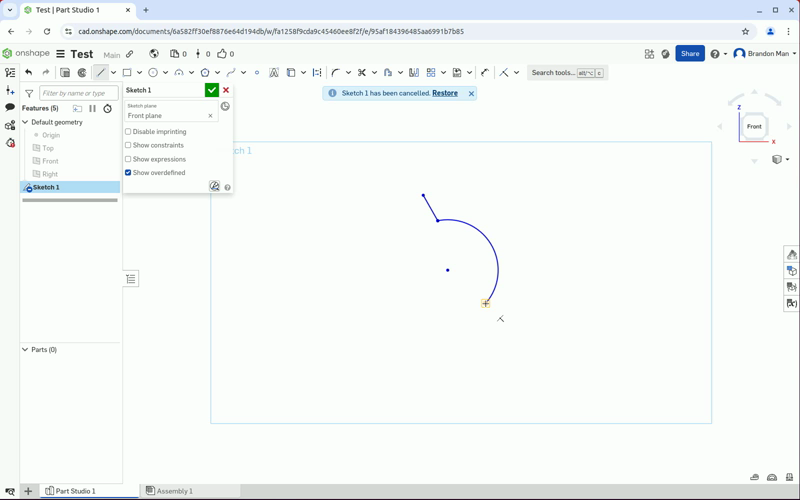
key_down(shift)
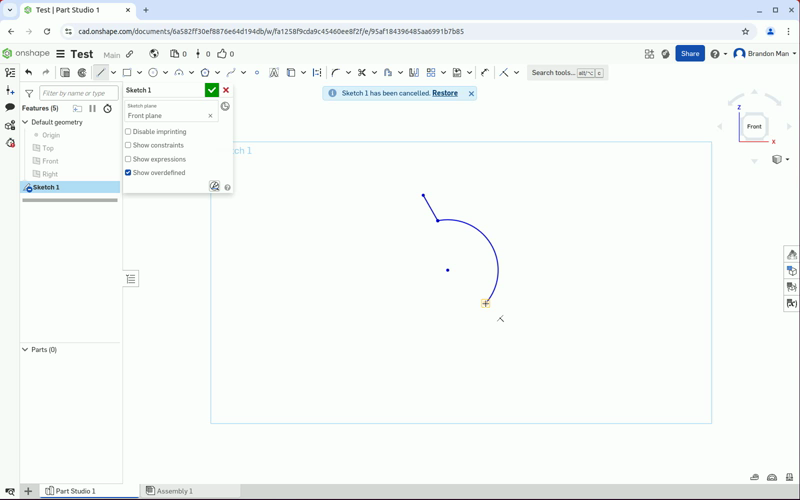
mouse_move(522, 369)
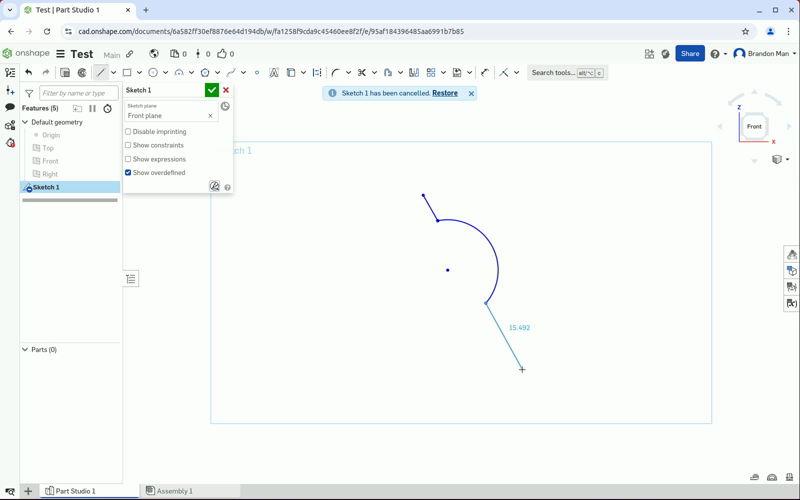
click(522, 369)
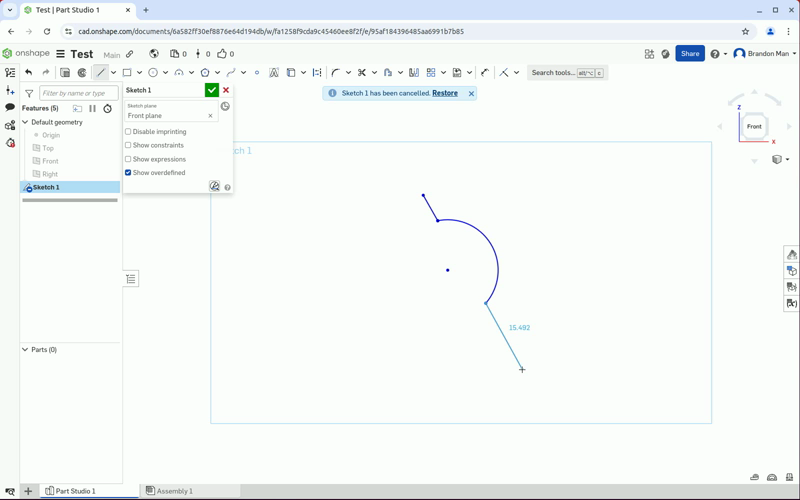
key_up(shift)
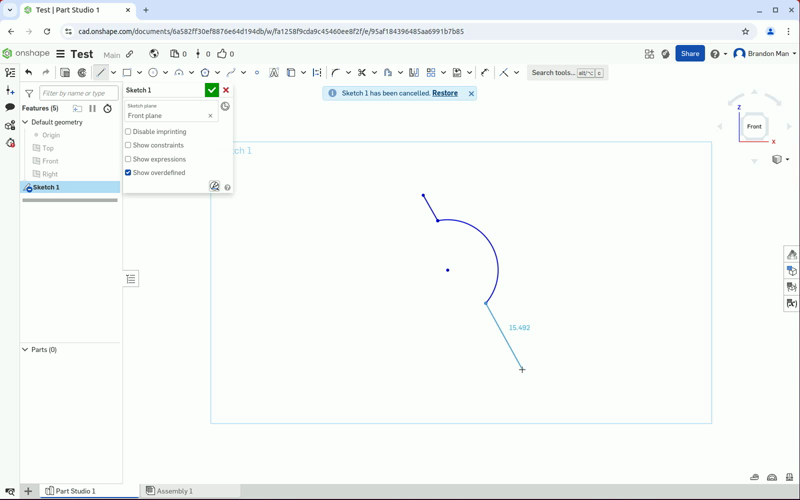
key_down(shift)
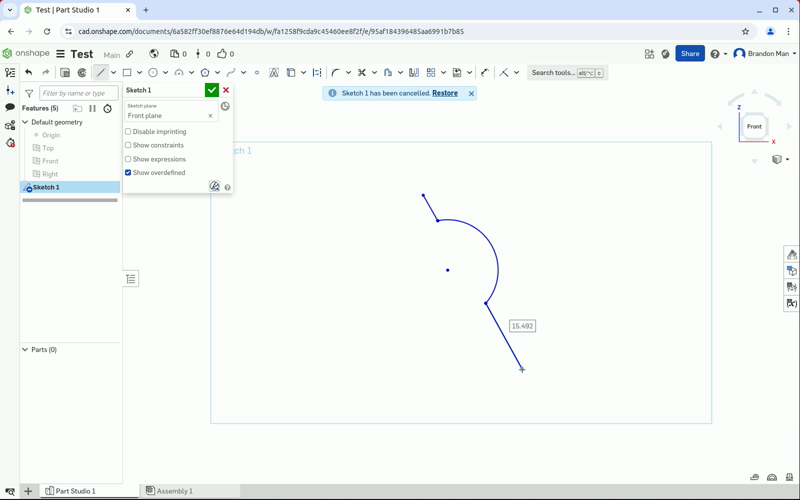
mouse_move(552, 369)
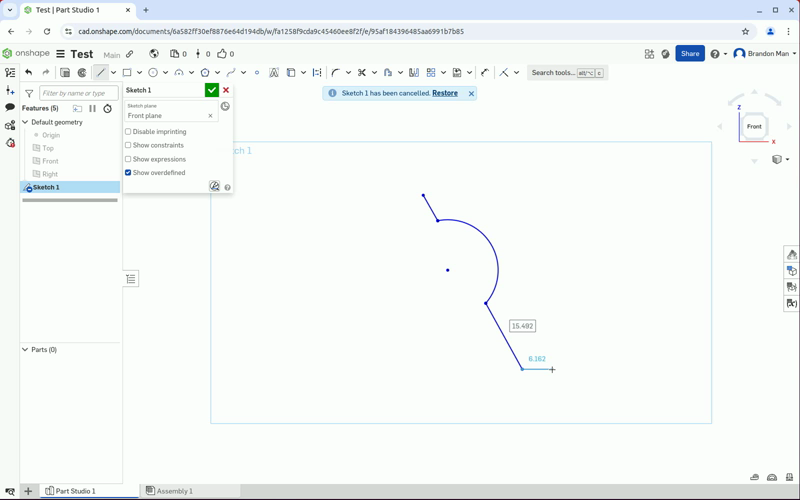
mouse_move(571, 369)
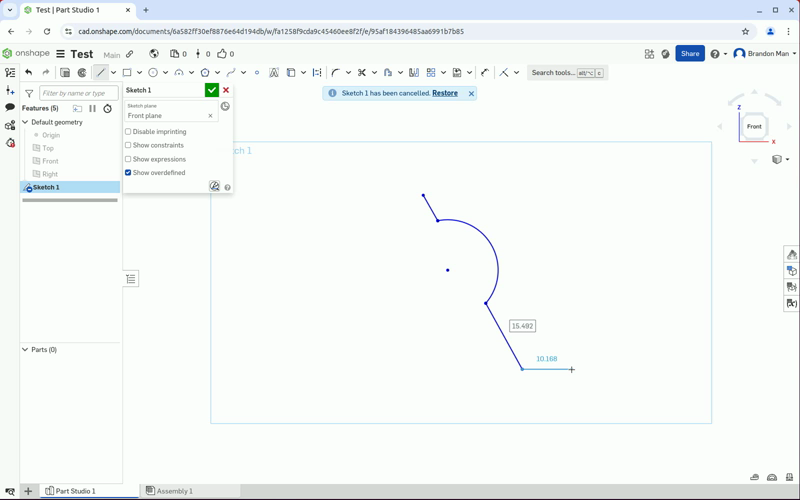
click(571, 369)
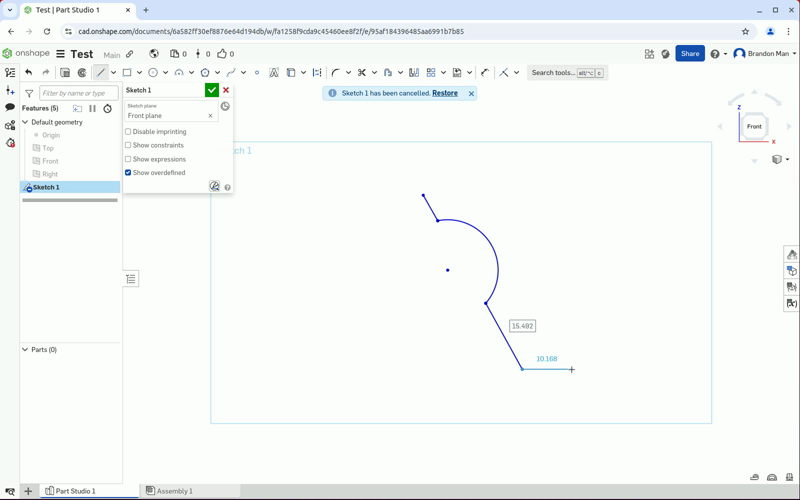
key_up(shift)
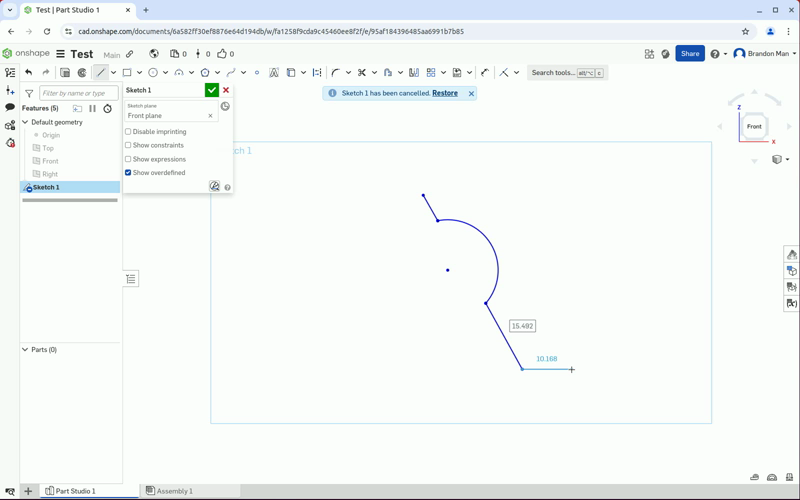
key_down(shift)
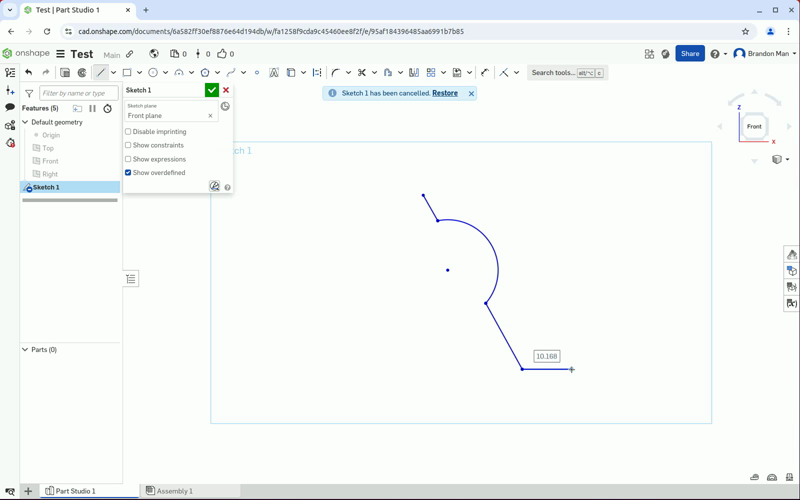
mouse_move(571, 195)
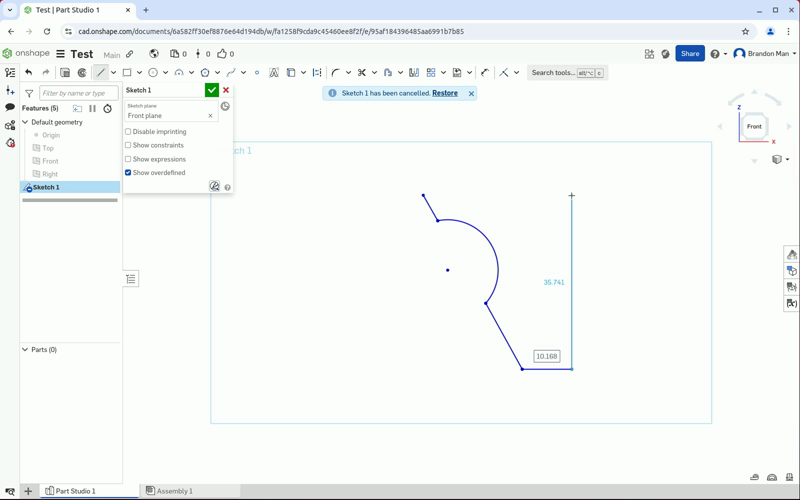
click(571, 195)
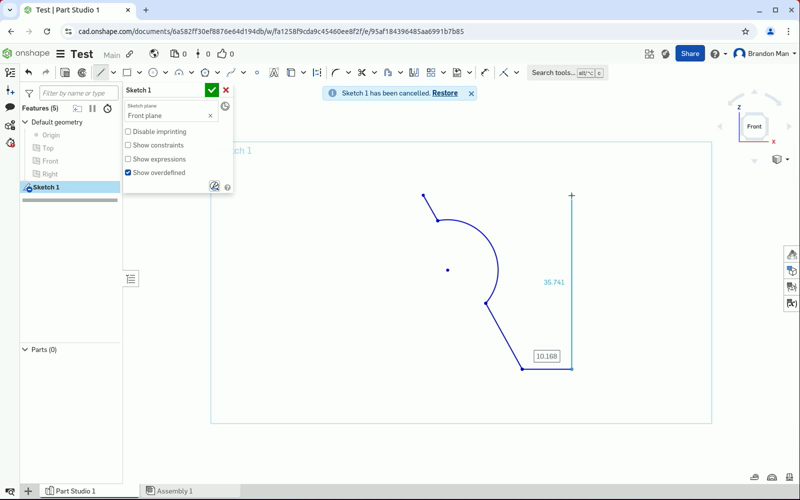
key_up(shift)
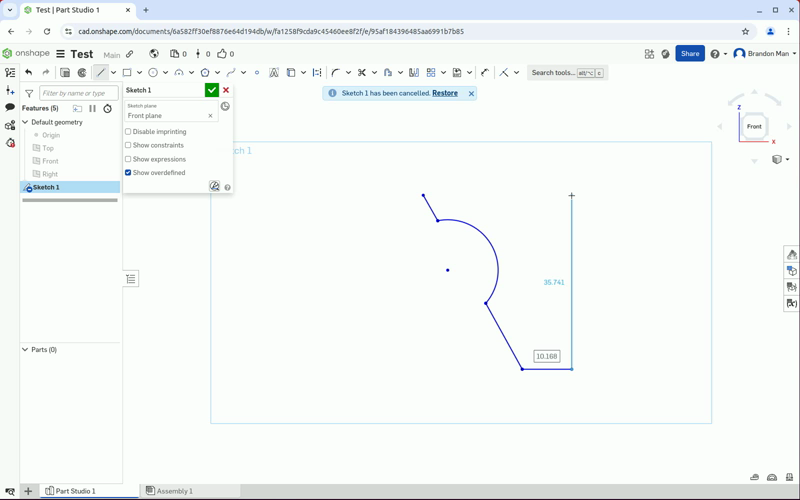
key_down(shift)
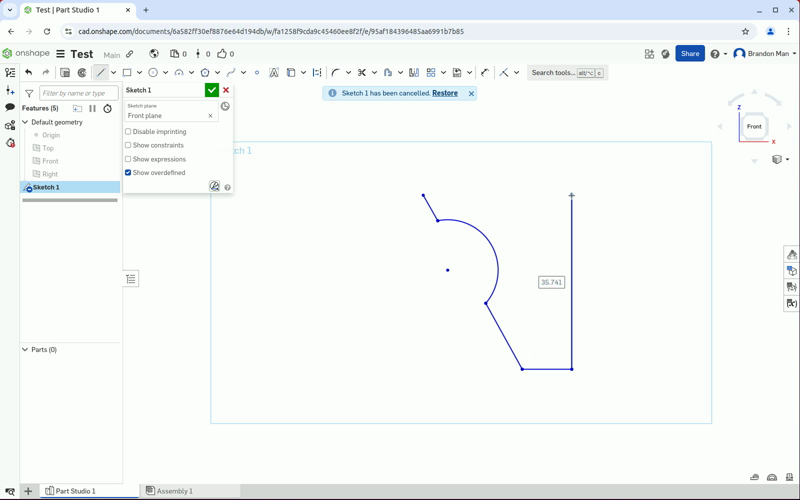
mouse_move(423, 195)
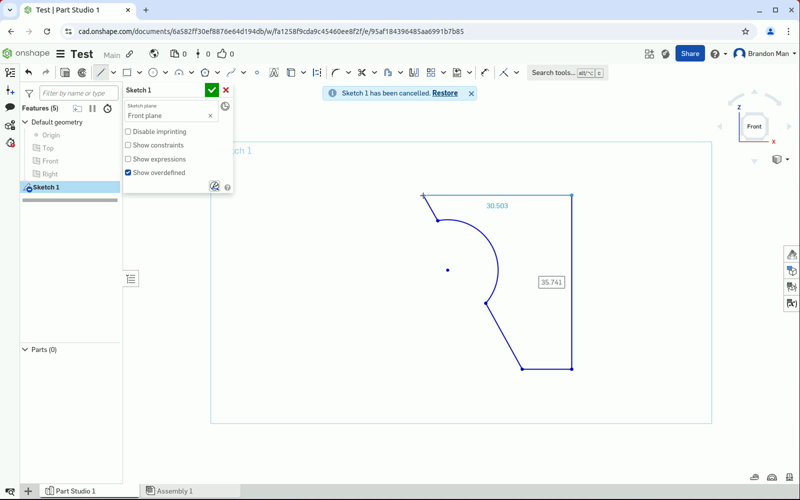
key_up(shift)
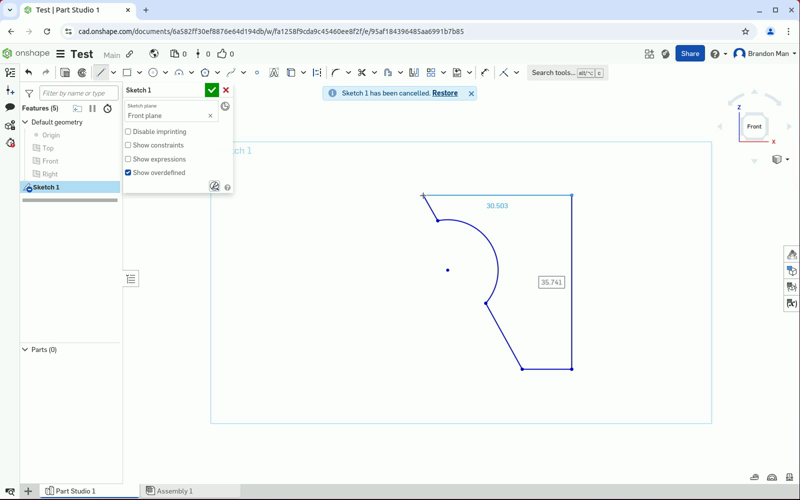
click(423, 195)
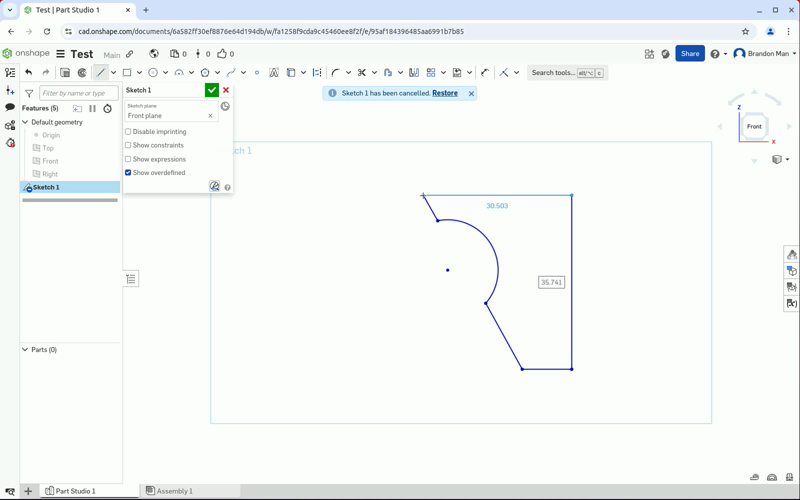
key(esc)
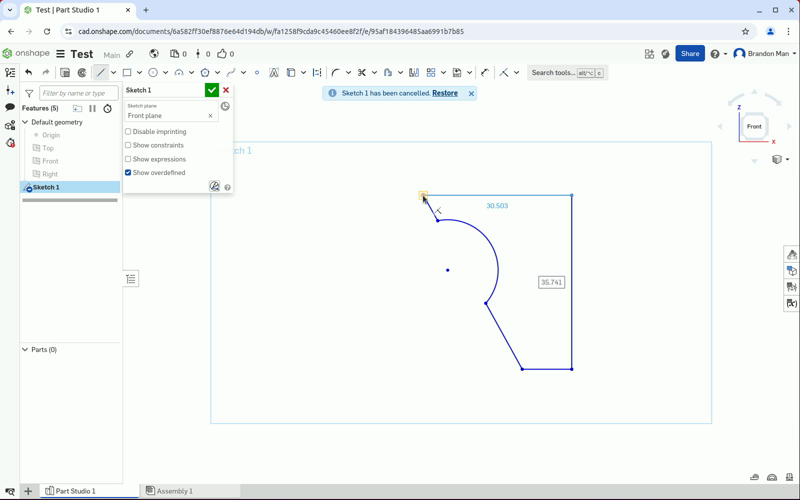
mouse_move(465, 211)
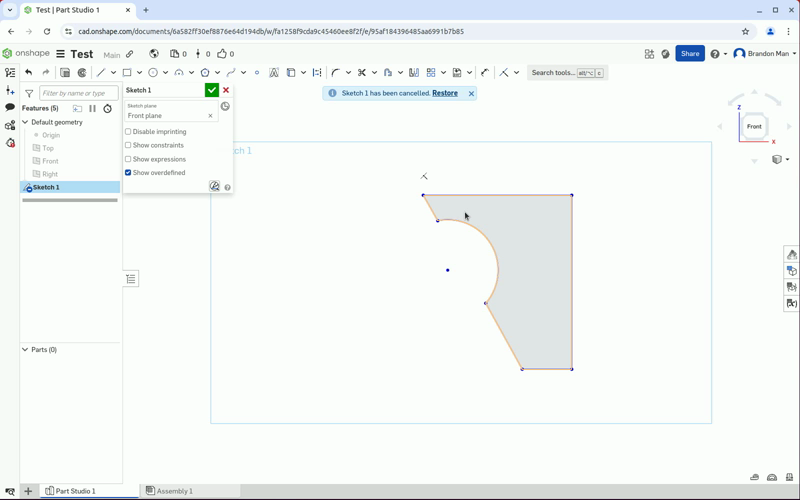
click(465, 211)
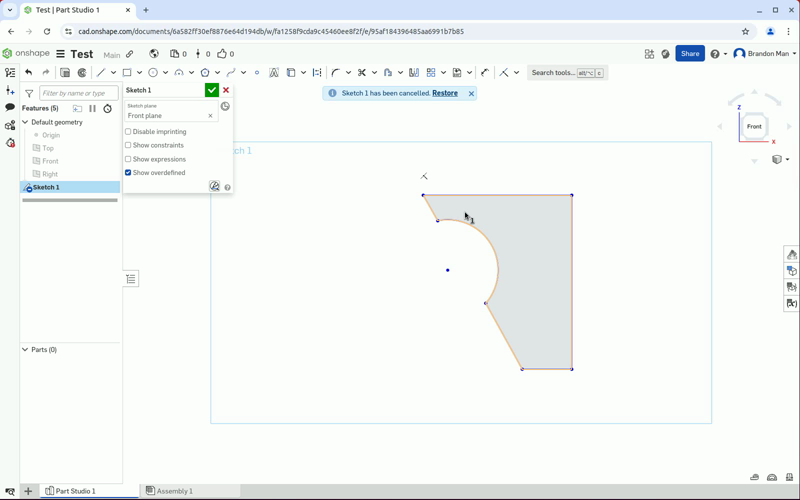
mouse_move(73, 352)
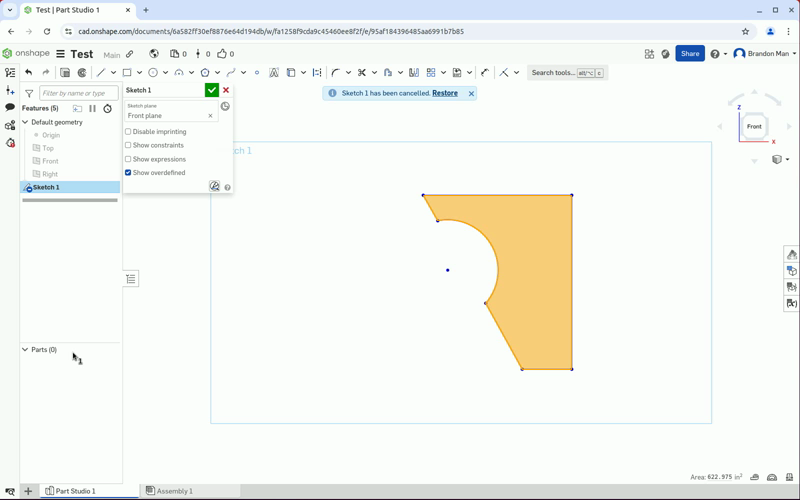
key(shift+y)
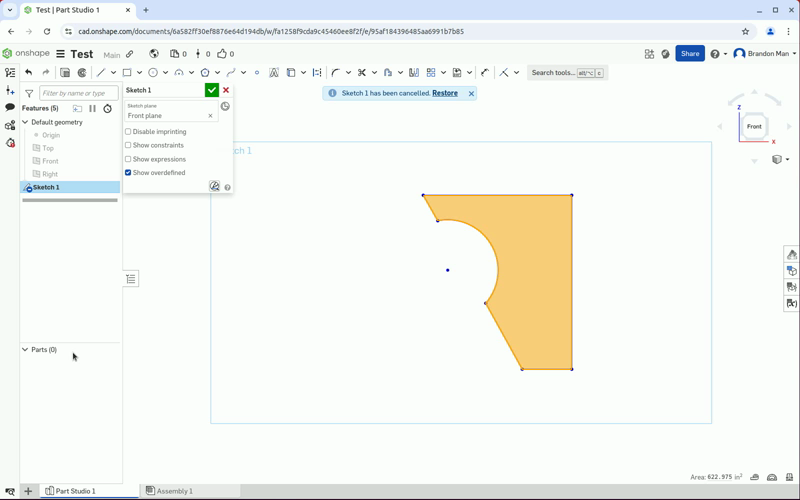
key(shift+e)
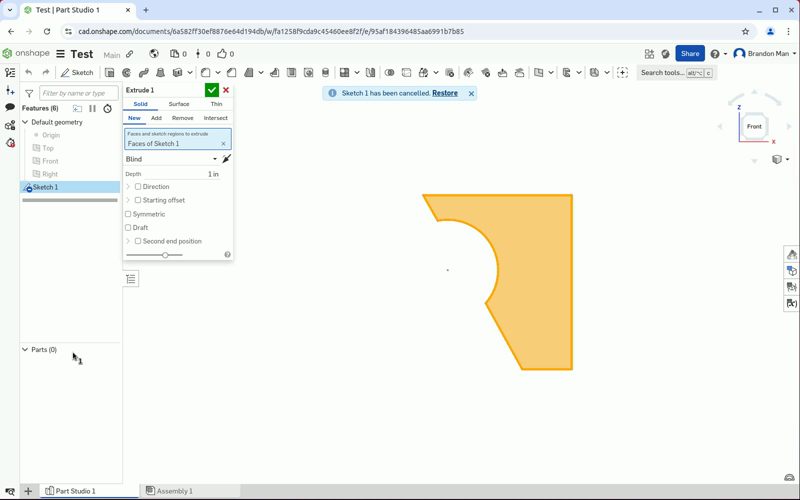
mouse_move(143, 106)
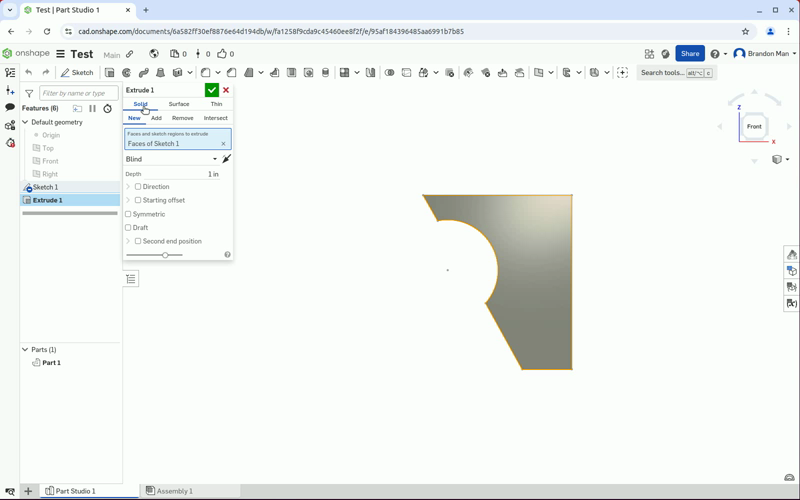
click(143, 106)
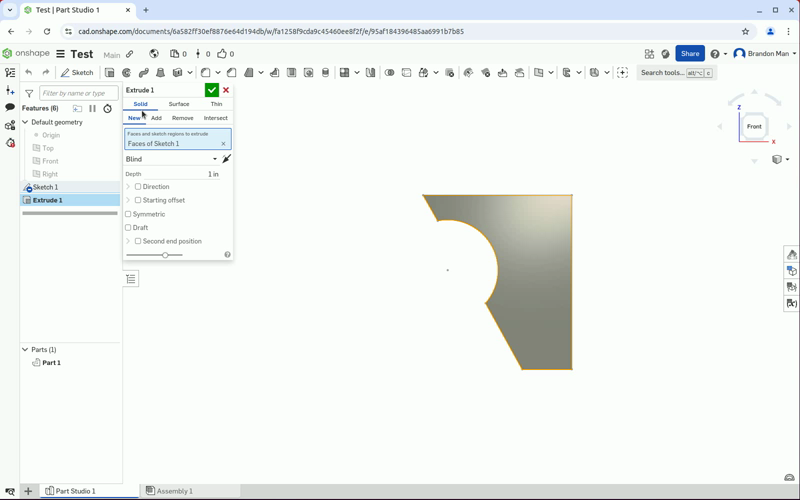
mouse_move(137, 120)
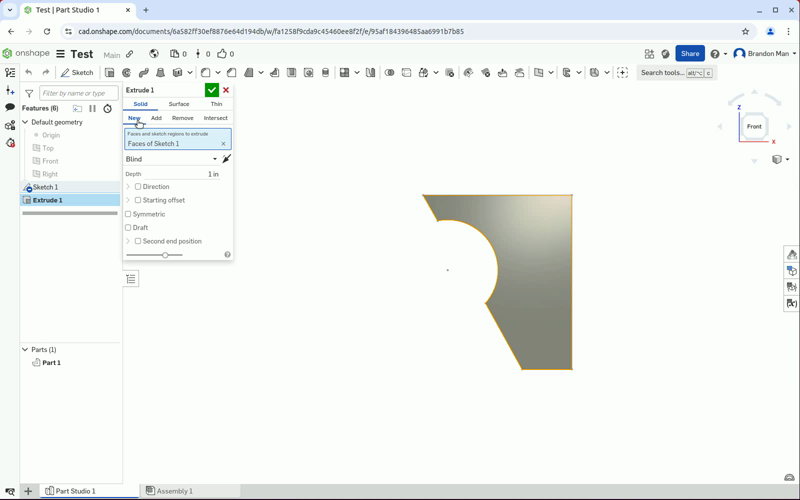
click(137, 120)
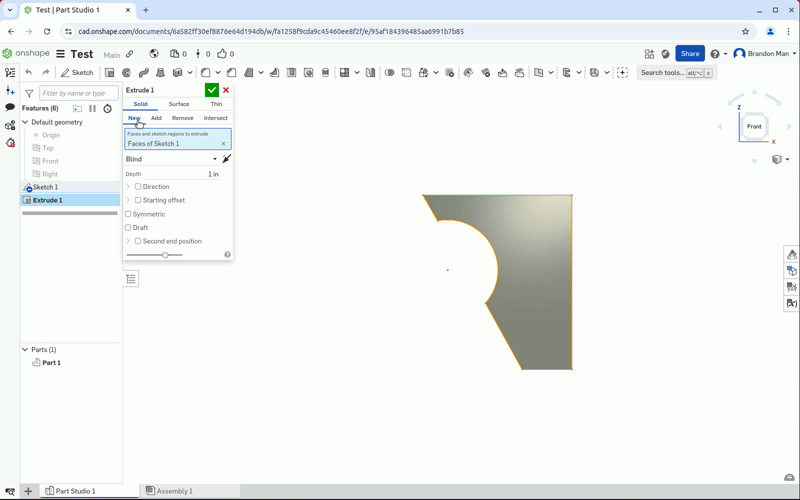
key(tab, 4)
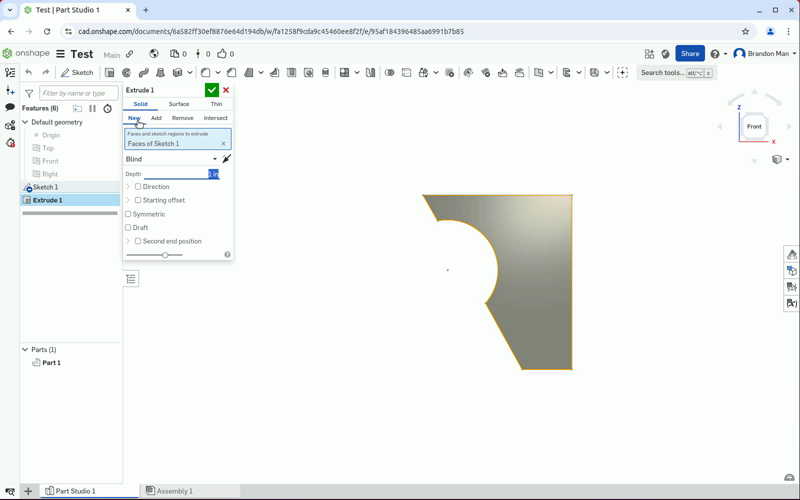
text(10.351)
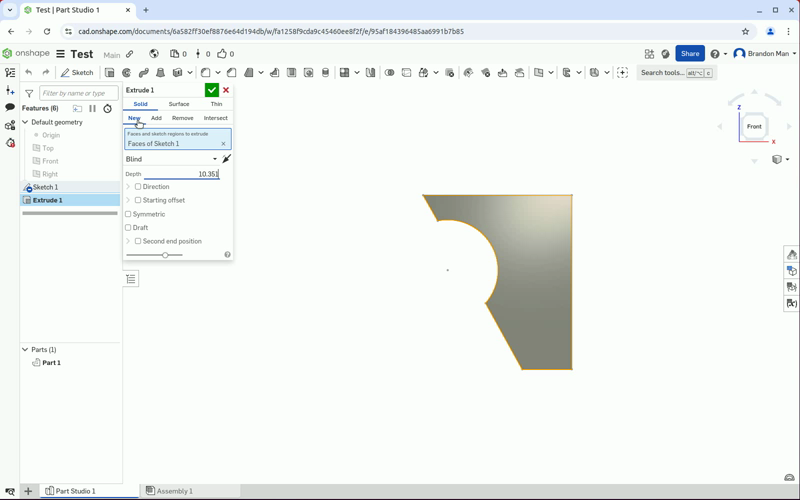
key(enter)
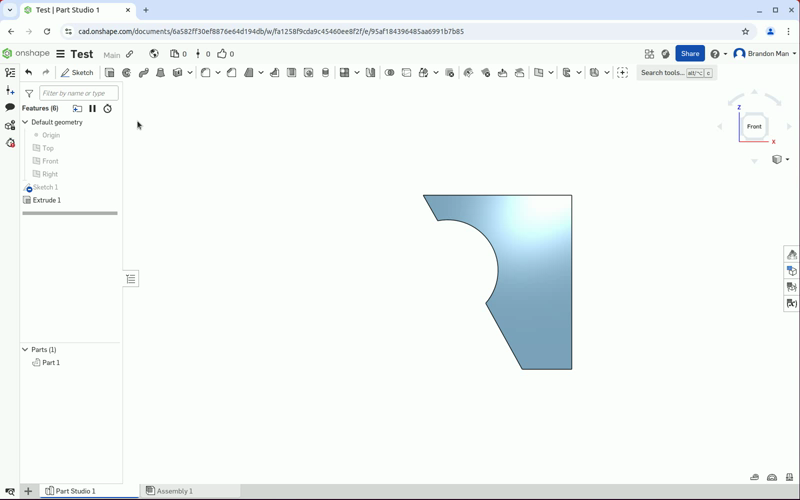
key(shift+h)
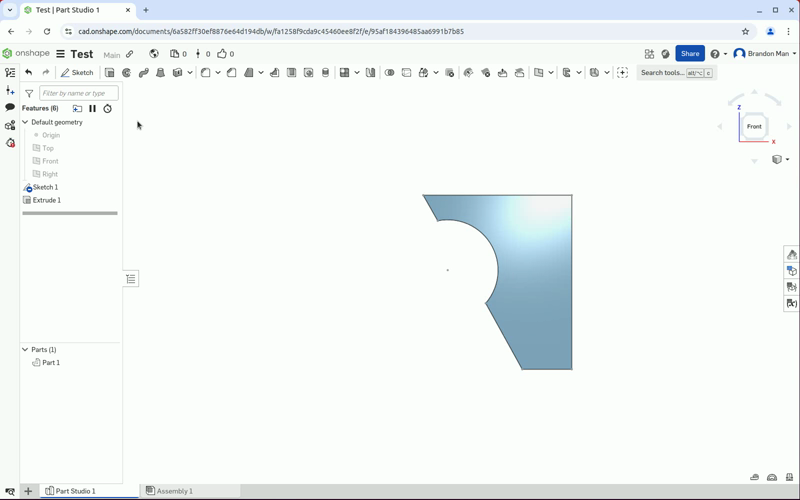
key(shift+h)
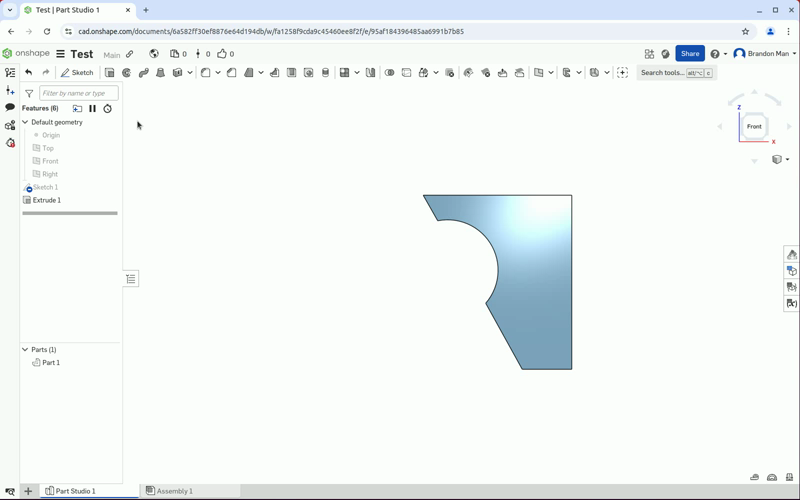
mouse_move(73, 189)
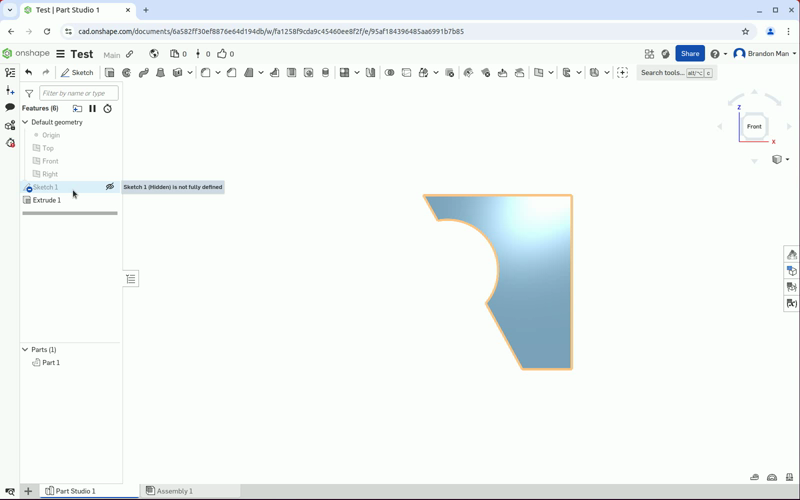
click(73, 189)
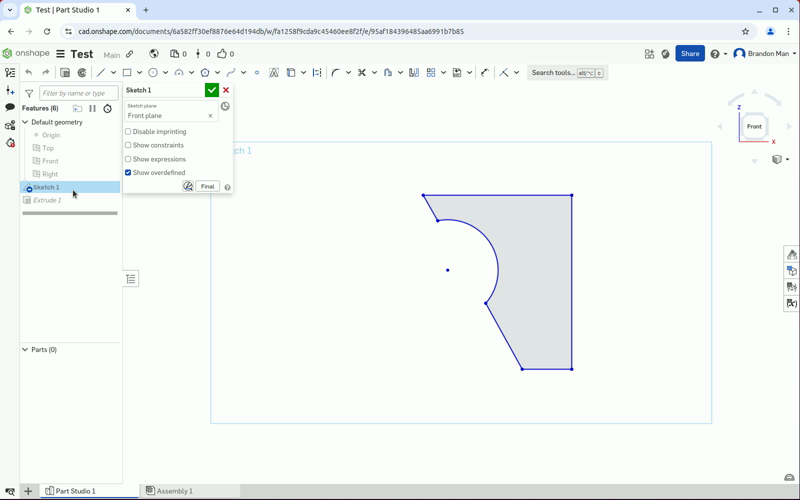
mouse_move(229, 92)
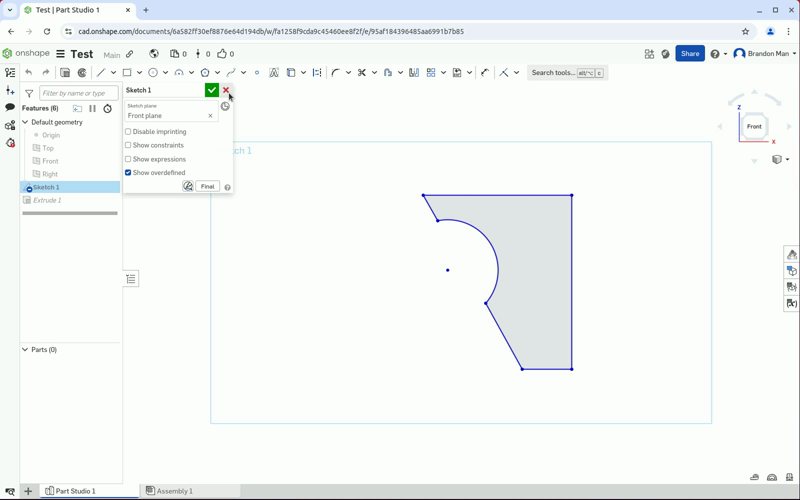
click(229, 92)
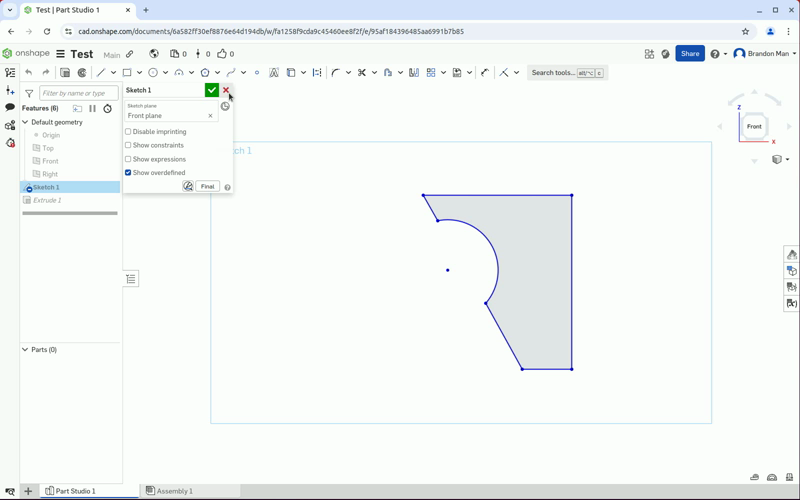
key(shift+s)
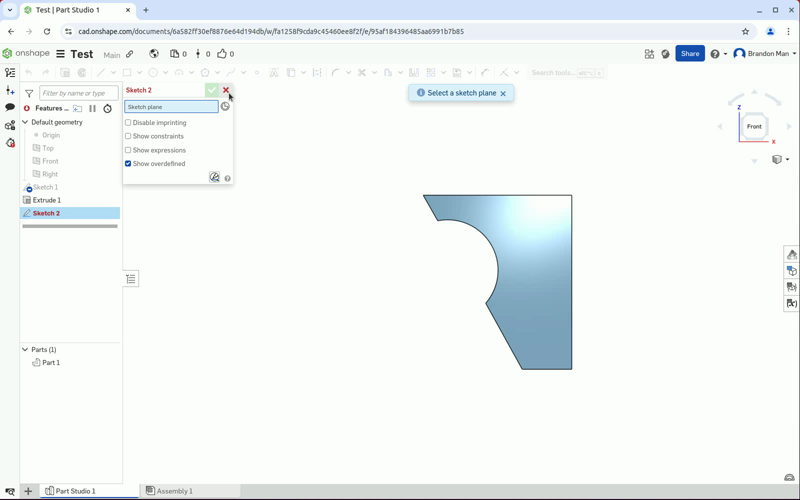
mouse_move(73, 163)
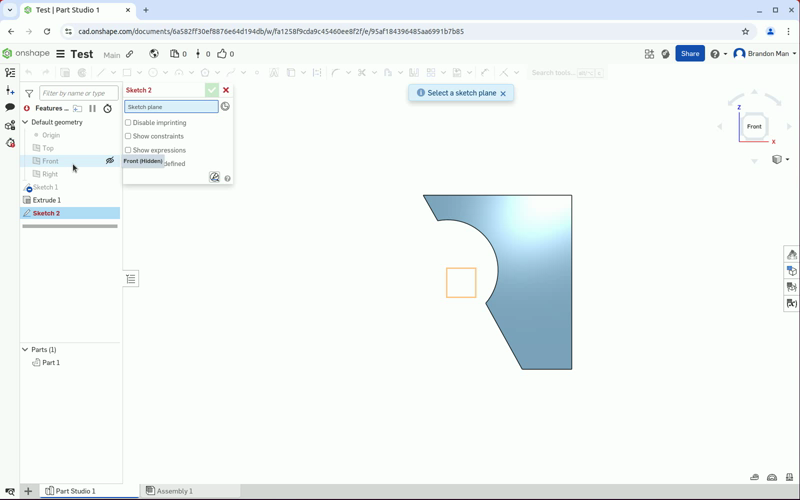
click(73, 163)
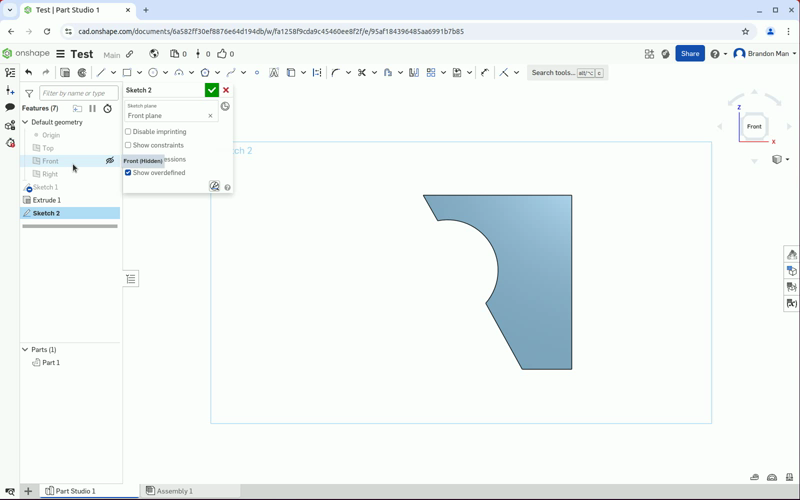
mouse_move(73, 352)
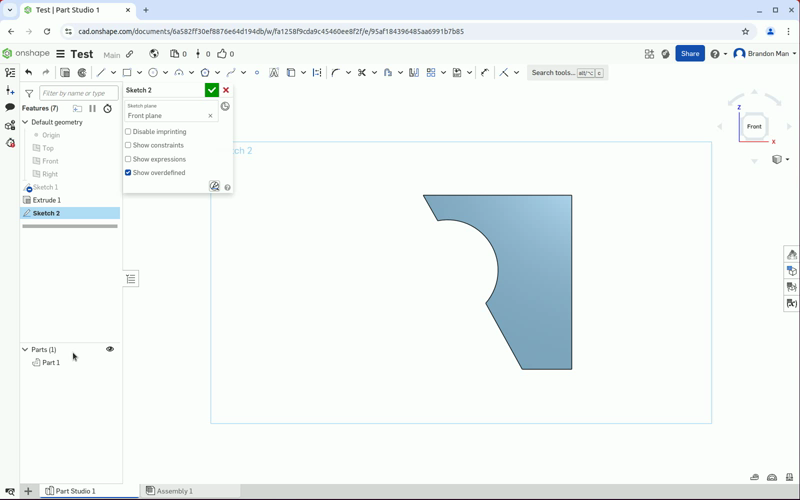
key(y)
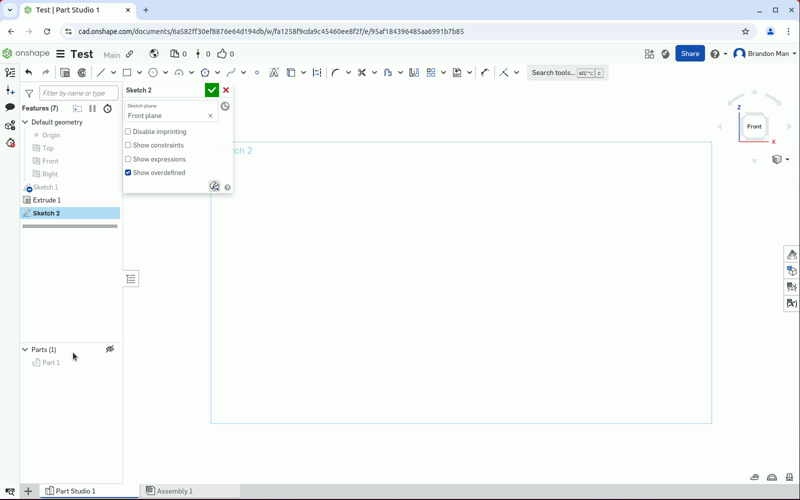
key(l)
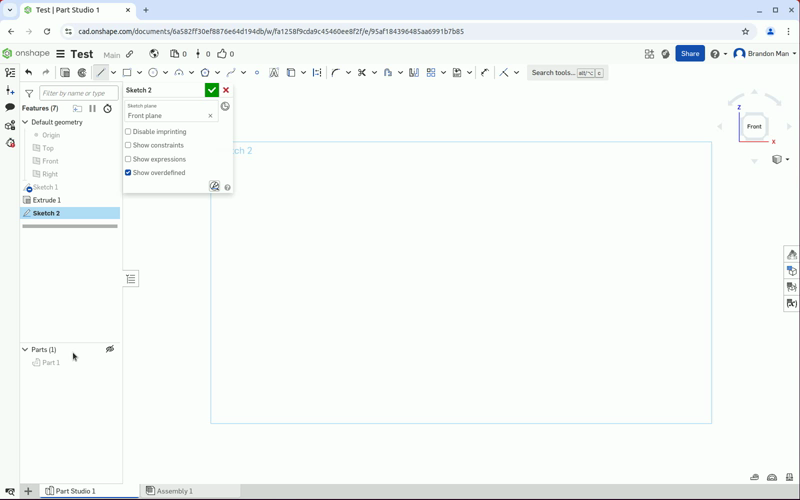
key_down(shift)
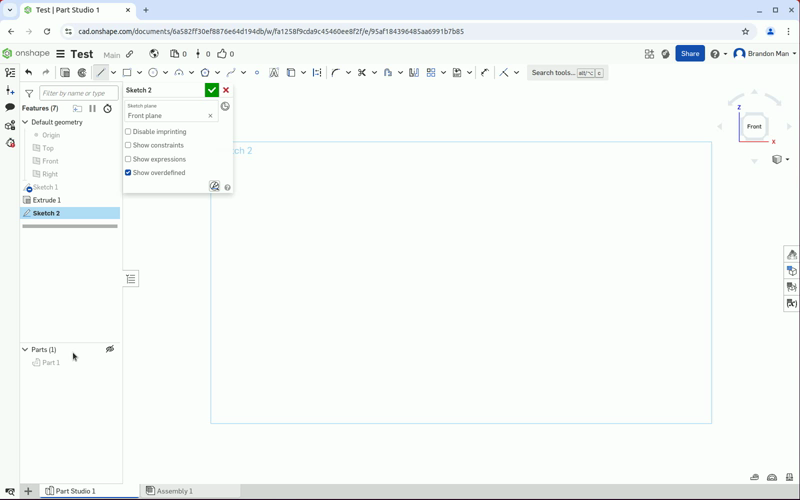
mouse_move(348, 370)
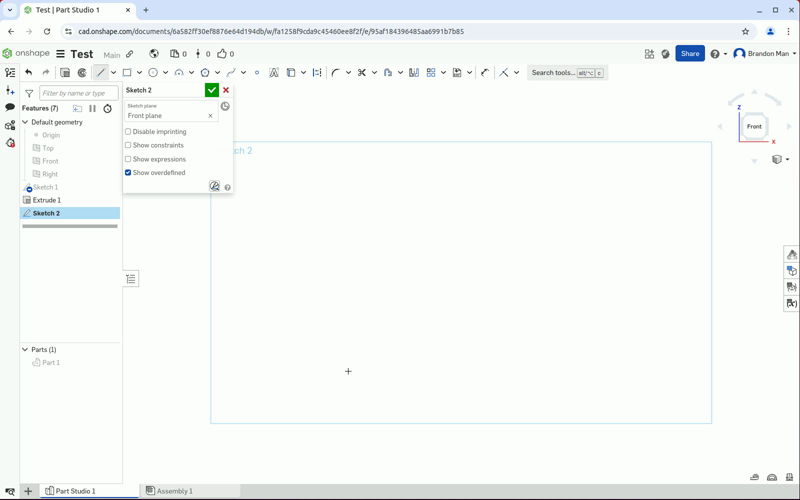
click(348, 370)
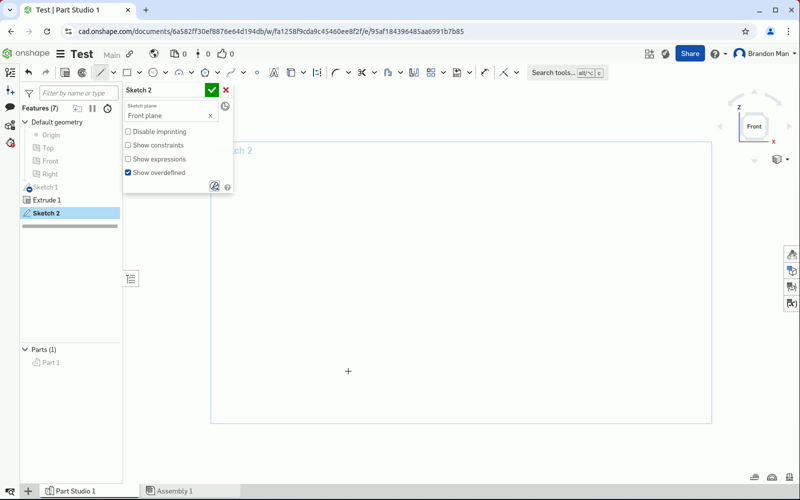
key_up(shift)
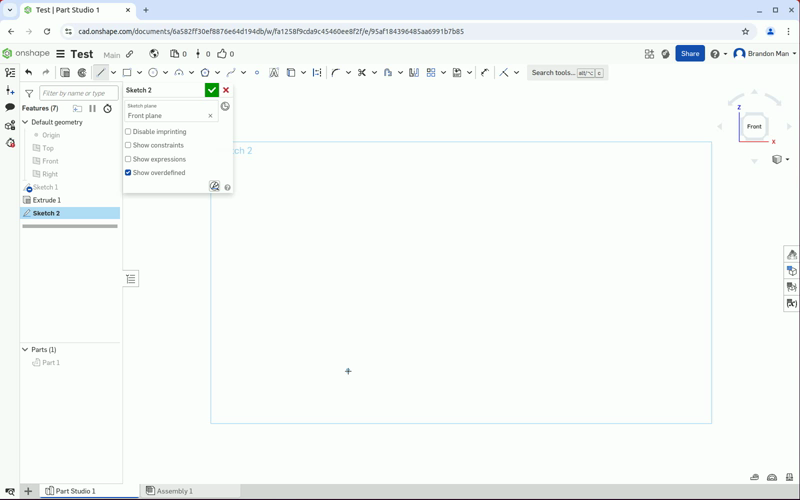
key_down(shift)
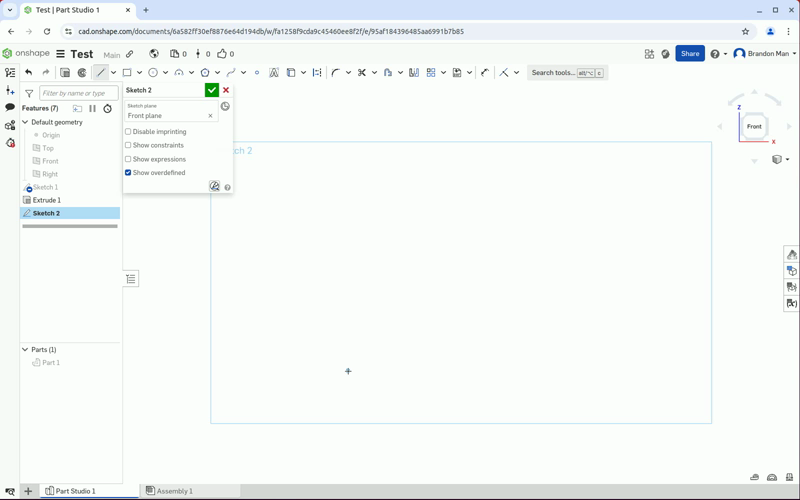
mouse_move(522, 370)
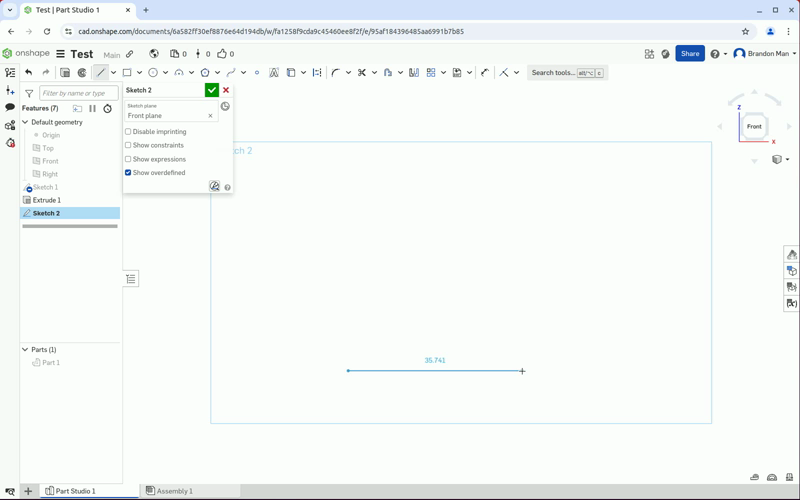
click(522, 370)
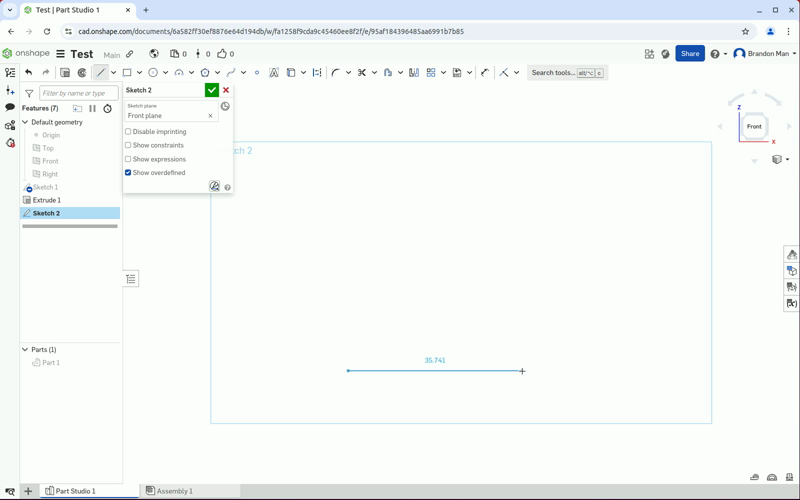
key_up(shift)
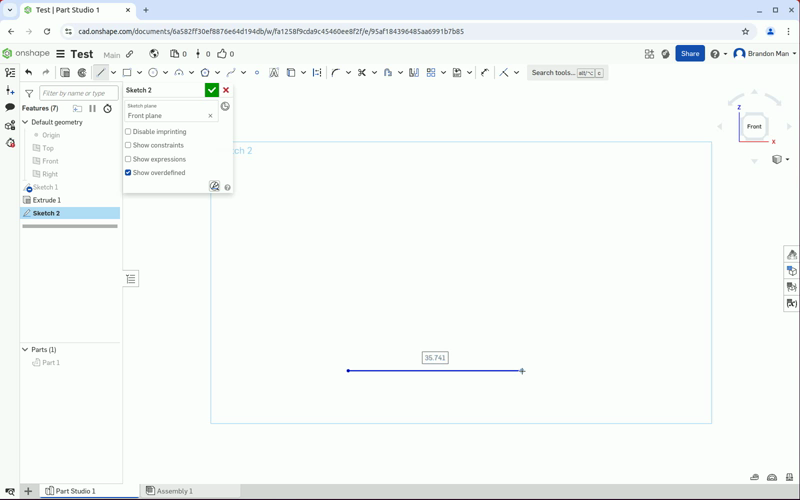
key_down(shift)
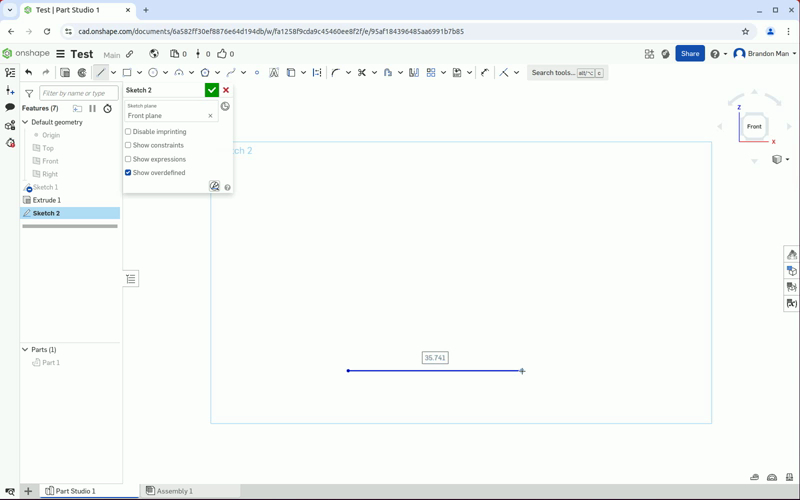
mouse_move(483, 304)
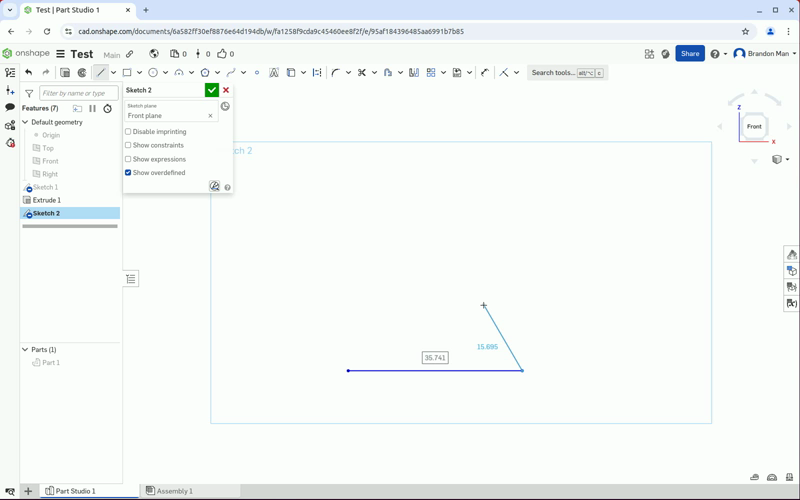
click(483, 304)
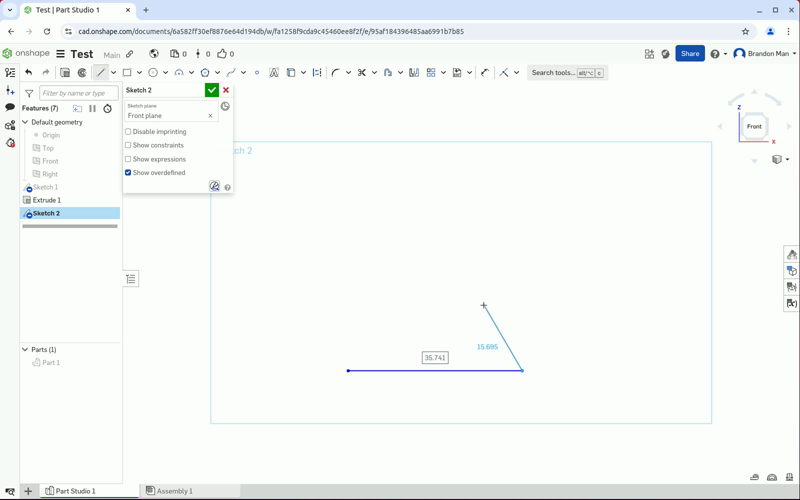
key_up(shift)
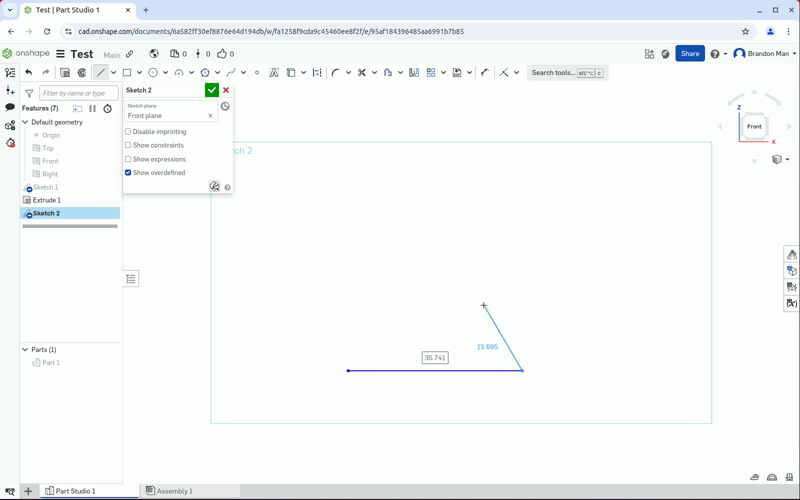
key(esc)
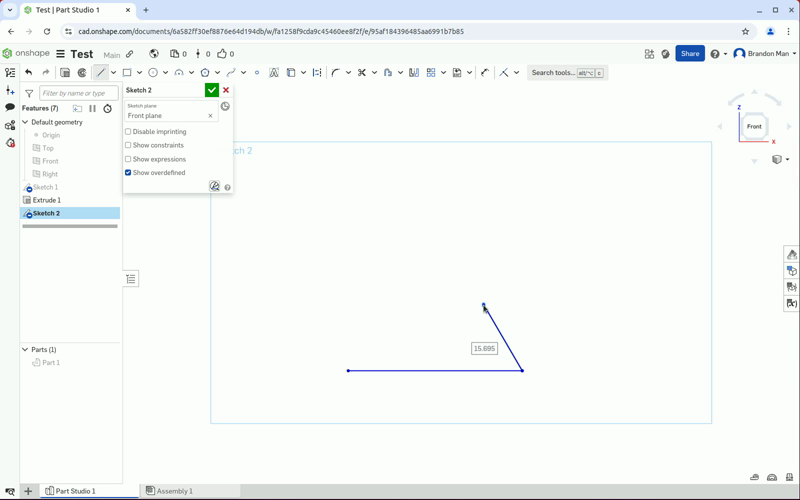
key(a)
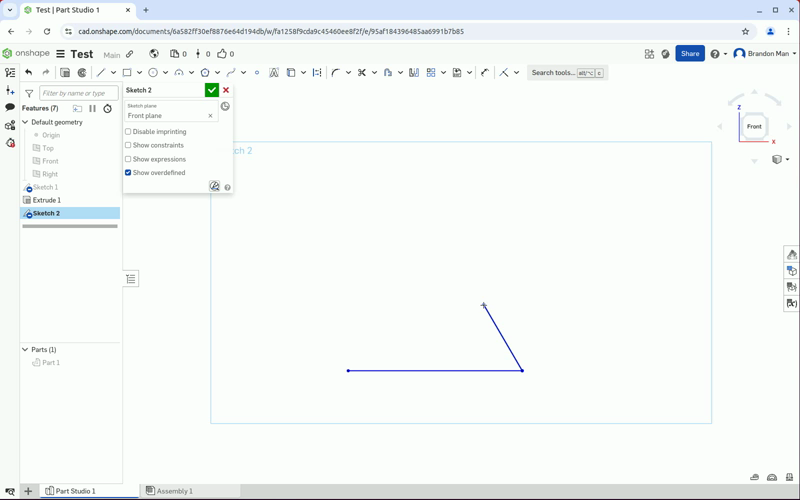
mouse_move(483, 304)
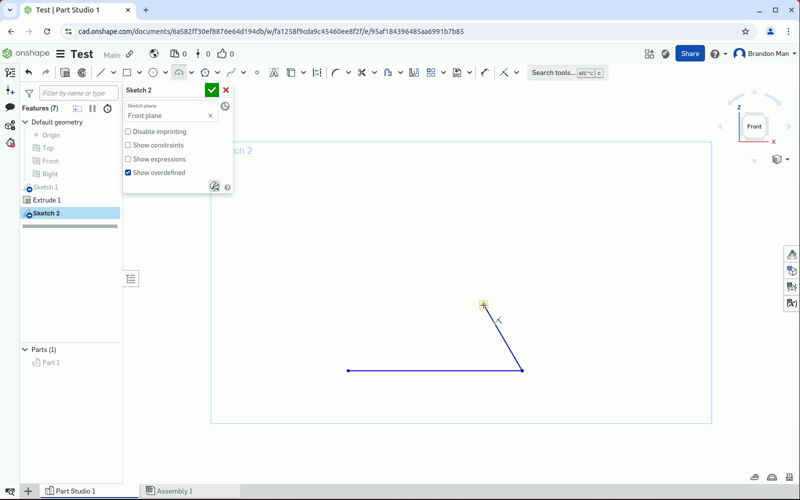
click(483, 304)
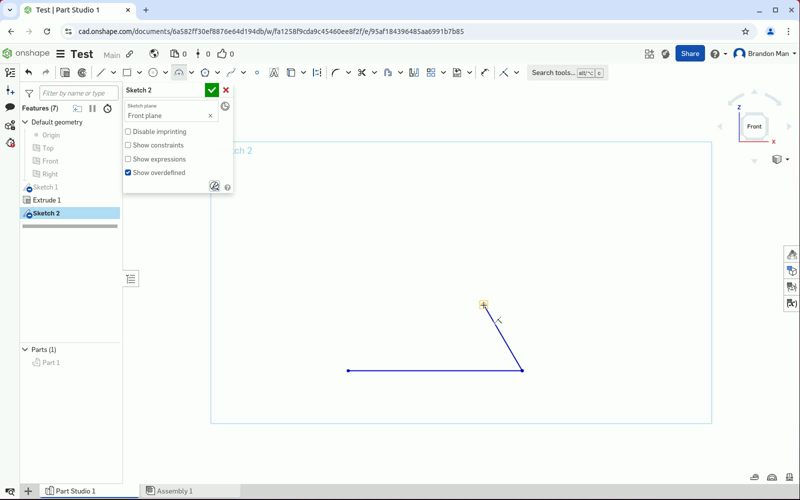
key_down(shift)
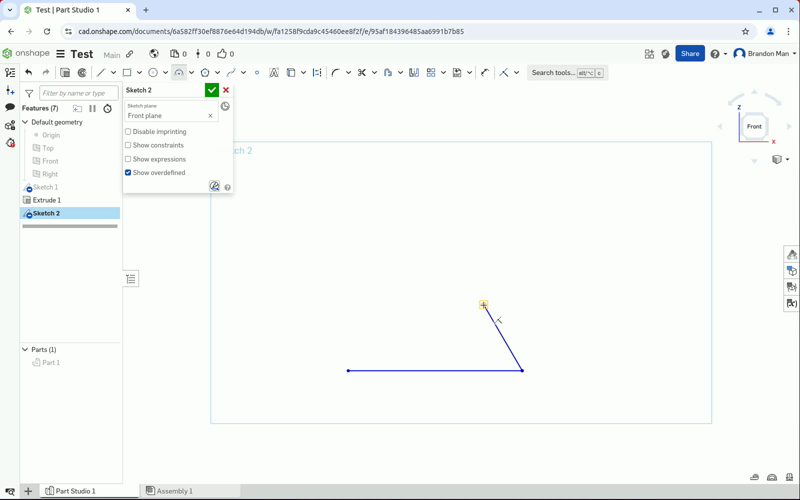
mouse_move(437, 222)
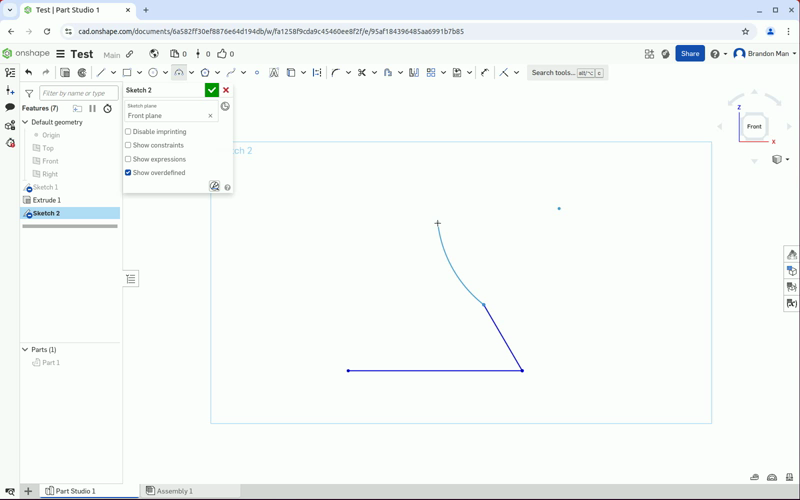
click(437, 222)
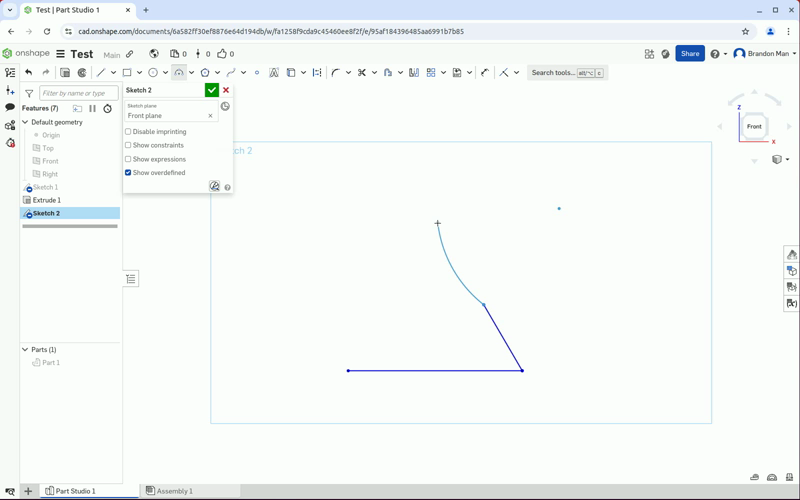
mouse_move(403, 295)
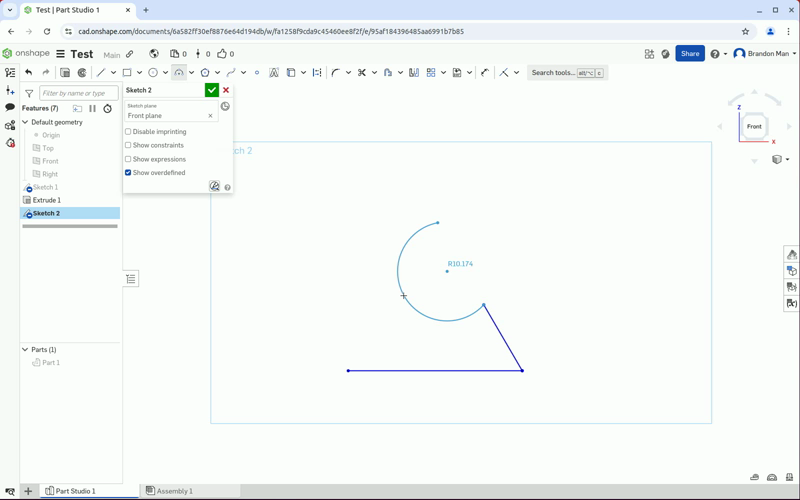
click(403, 295)
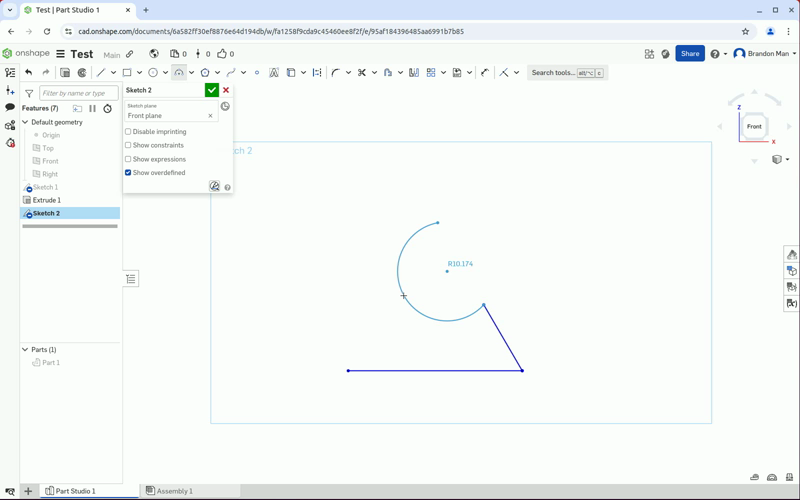
key_up(shift)
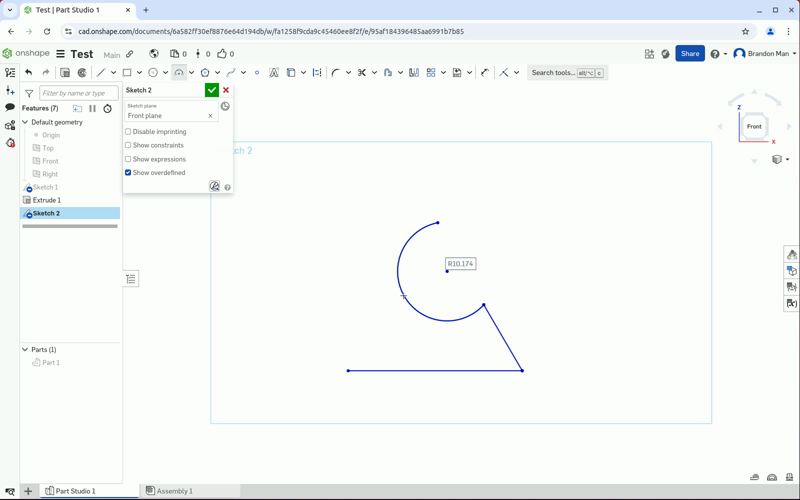
key(esc)
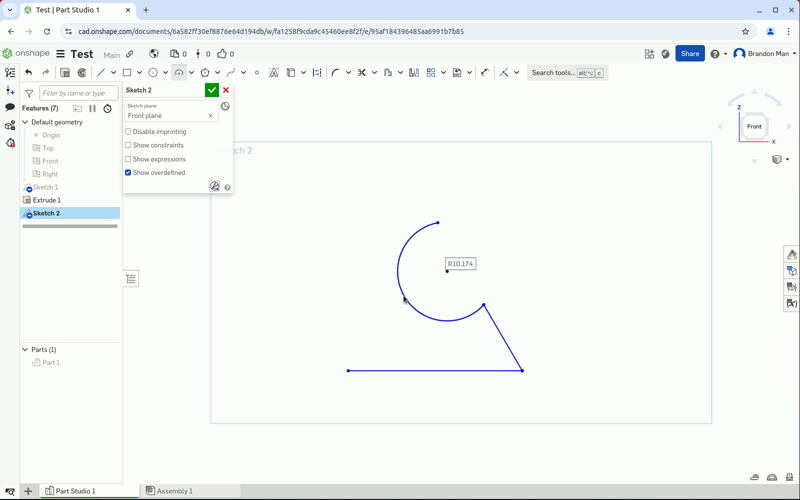
key(l)
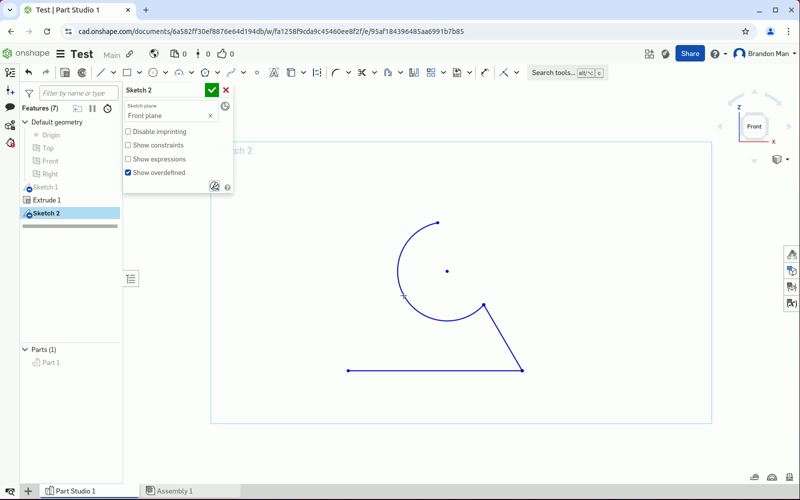
mouse_move(437, 222)
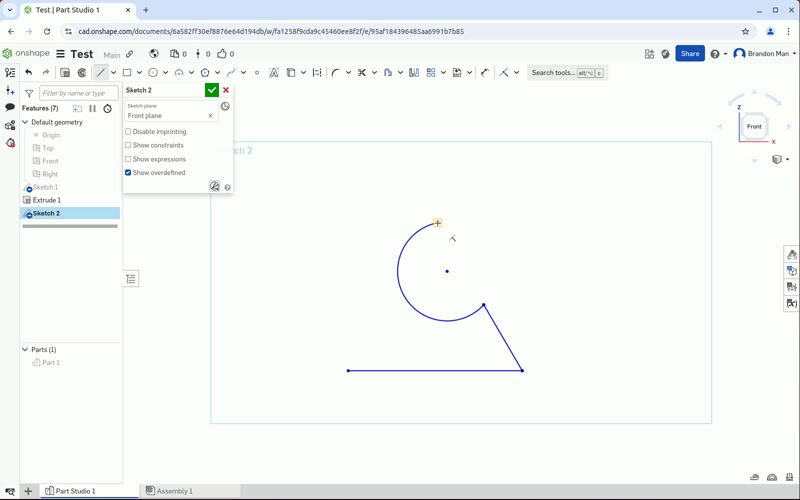
click(437, 222)
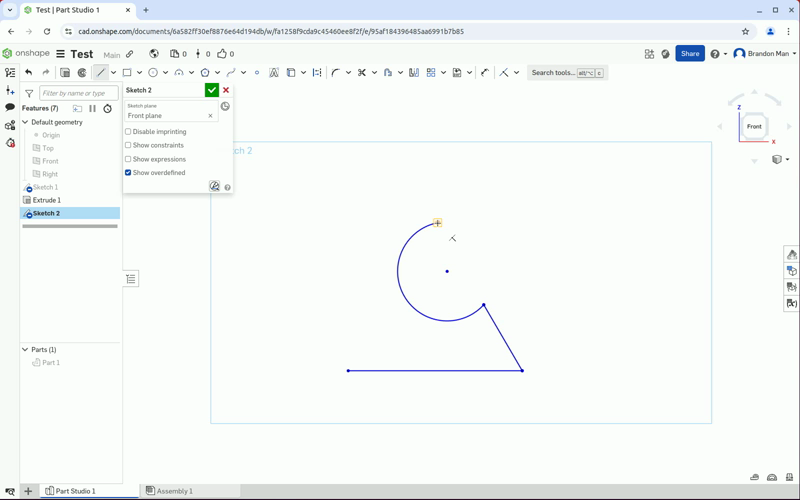
key_down(shift)
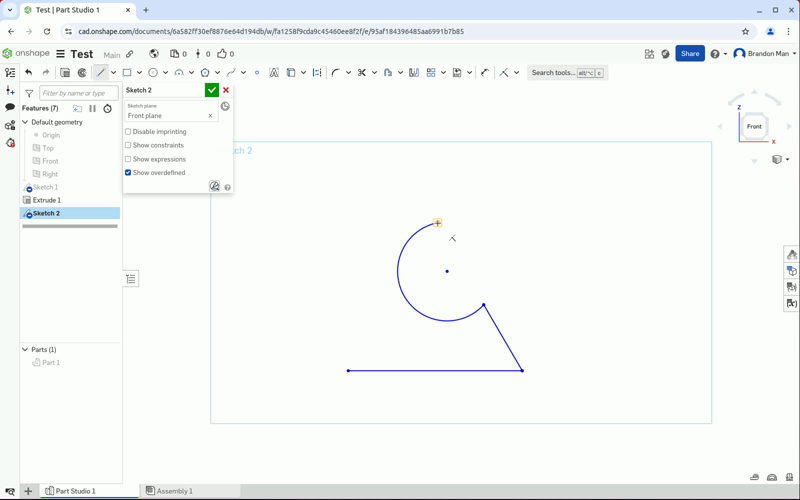
mouse_move(467, 222)
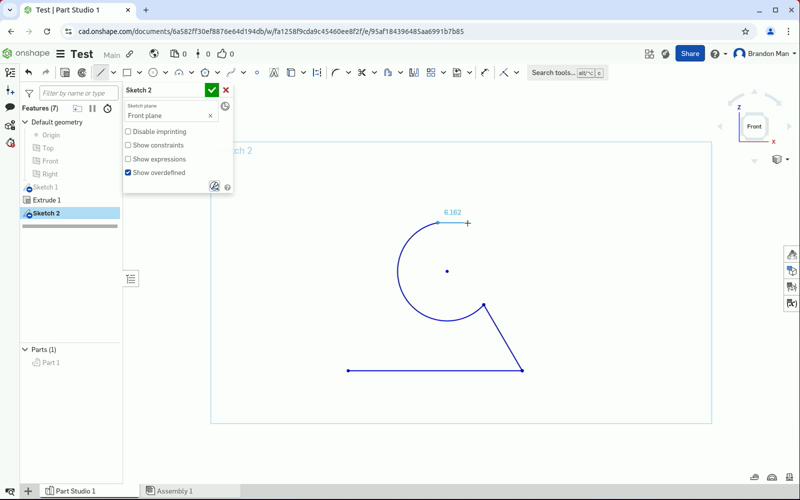
mouse_move(423, 196)
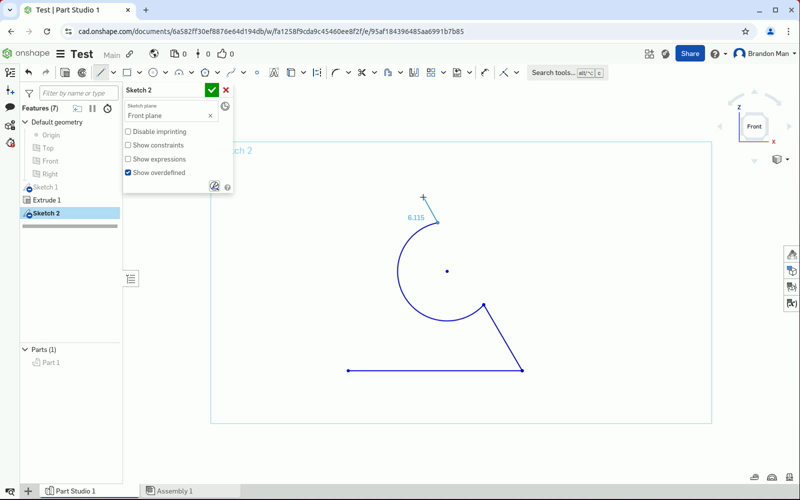
click(423, 196)
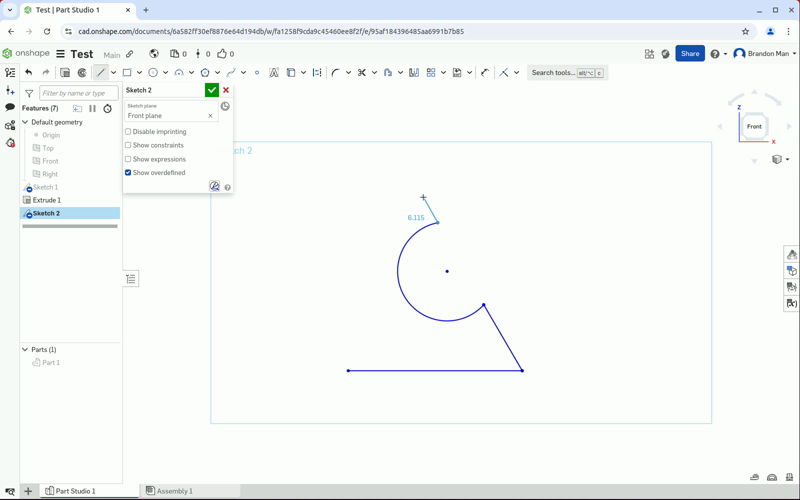
key_up(shift)
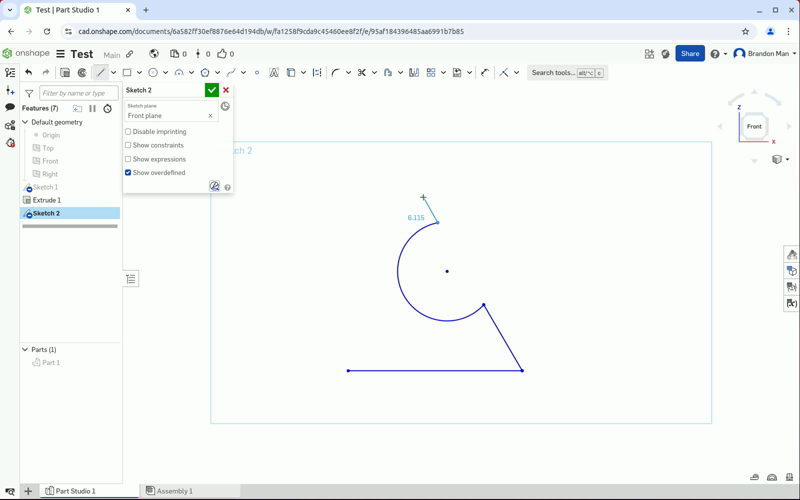
key_down(shift)
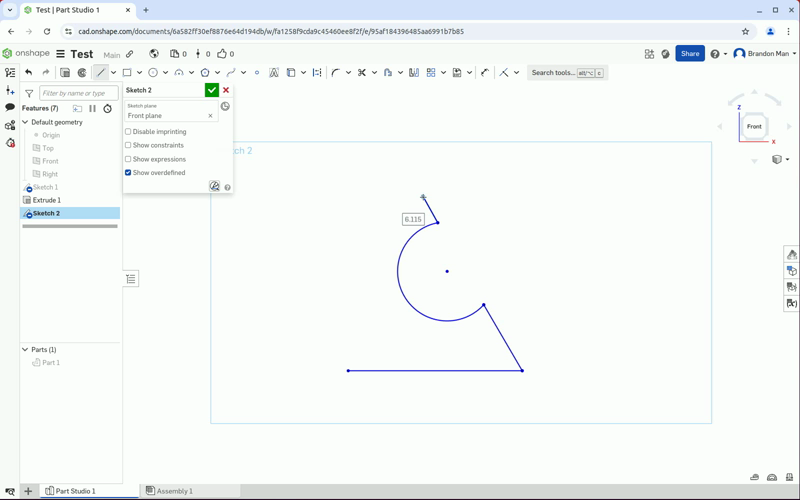
mouse_move(348, 196)
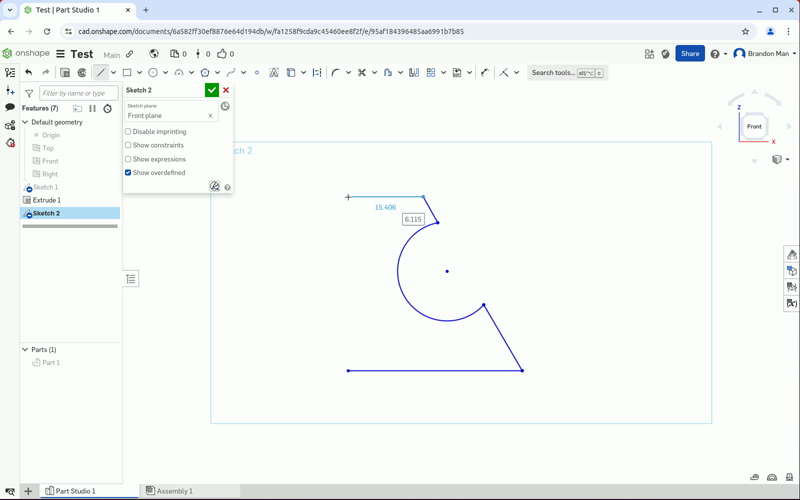
click(348, 196)
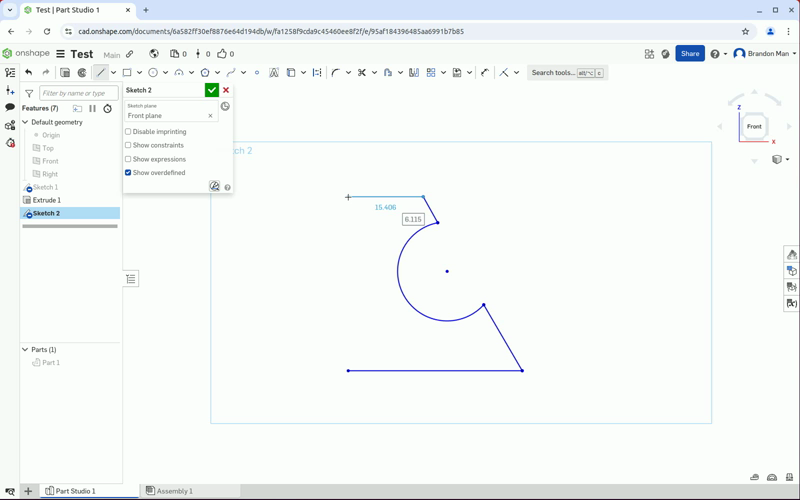
key_up(shift)
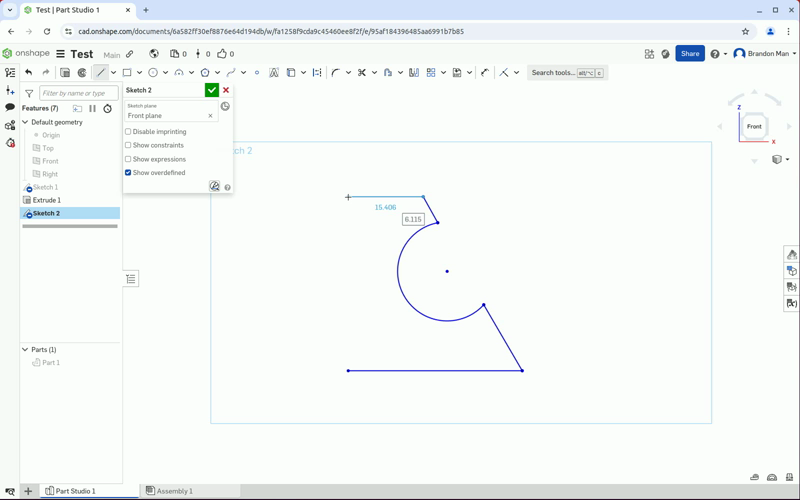
key_down(shift)
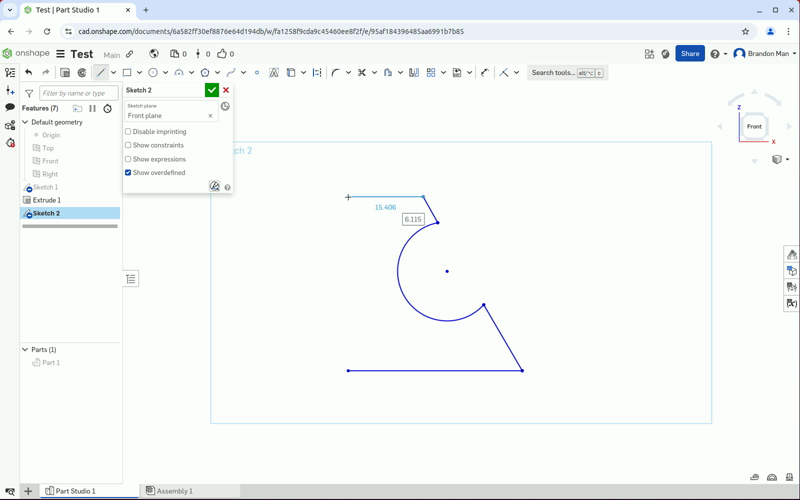
mouse_move(348, 370)
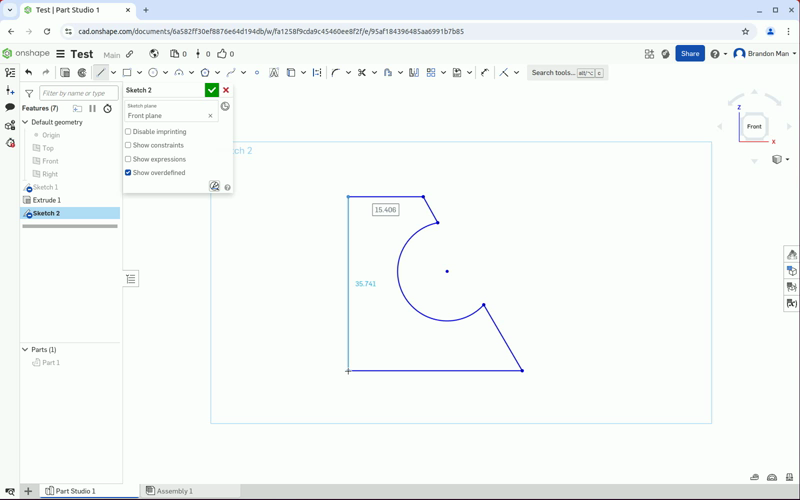
key_up(shift)
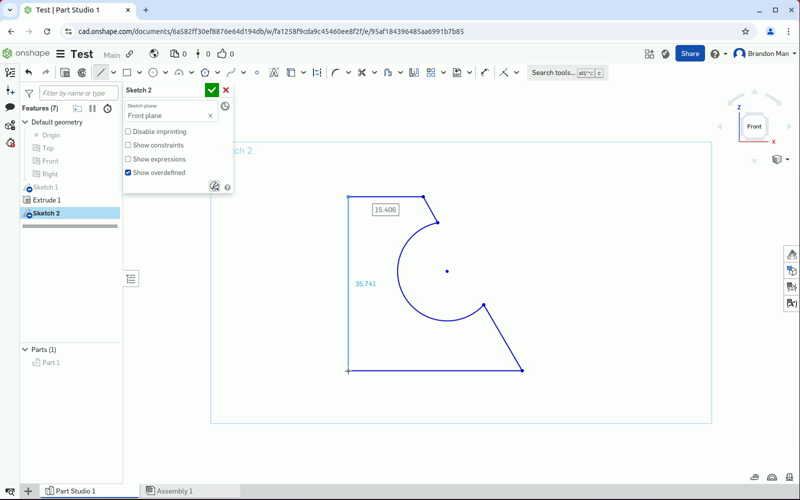
click(348, 370)
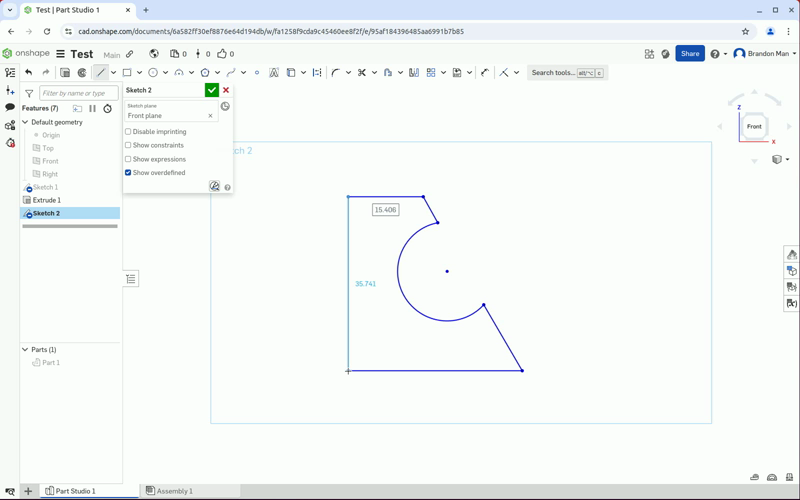
key(esc)
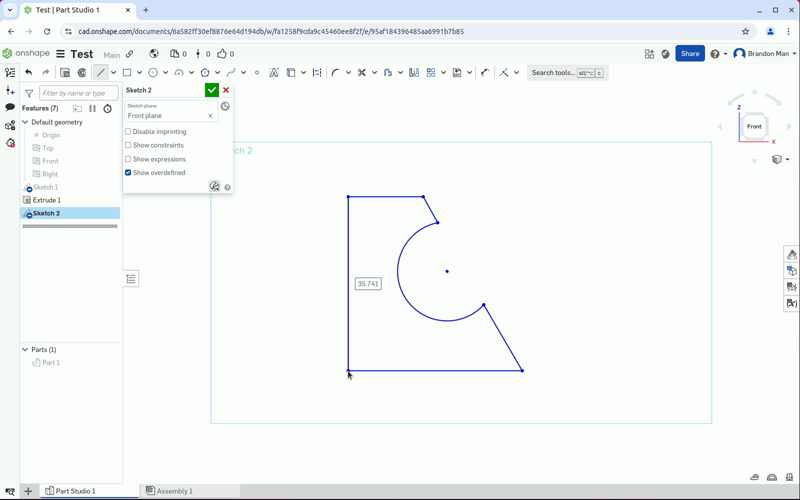
mouse_move(439, 350)
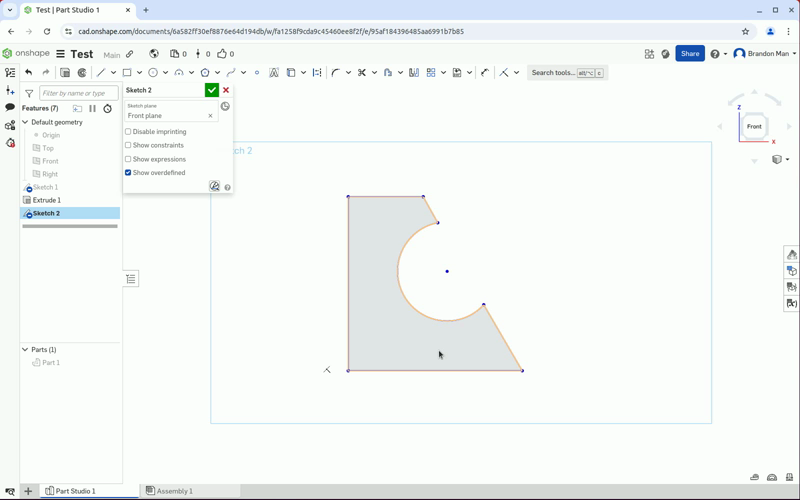
click(439, 350)
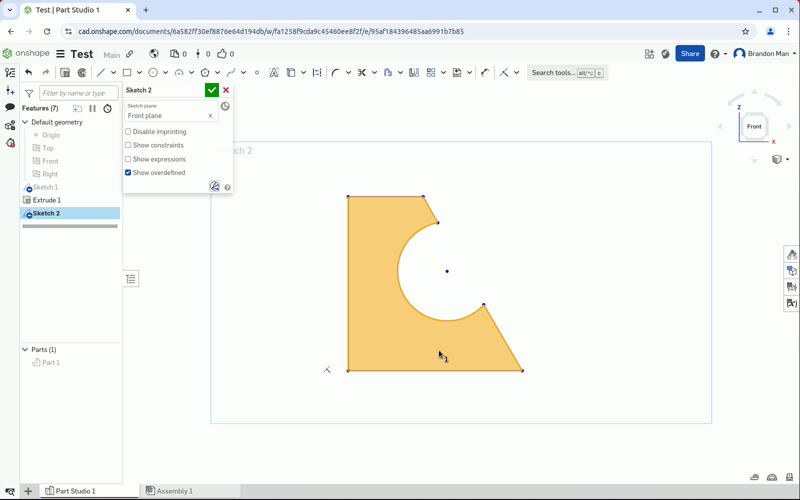
mouse_move(73, 352)
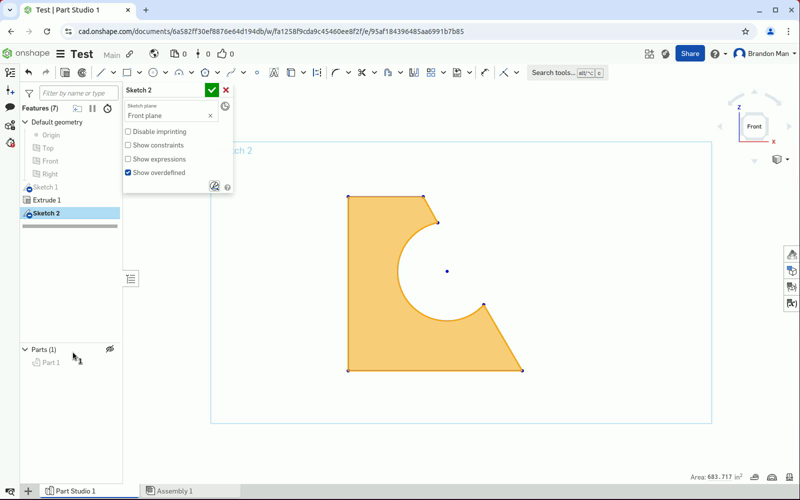
key(shift+y)
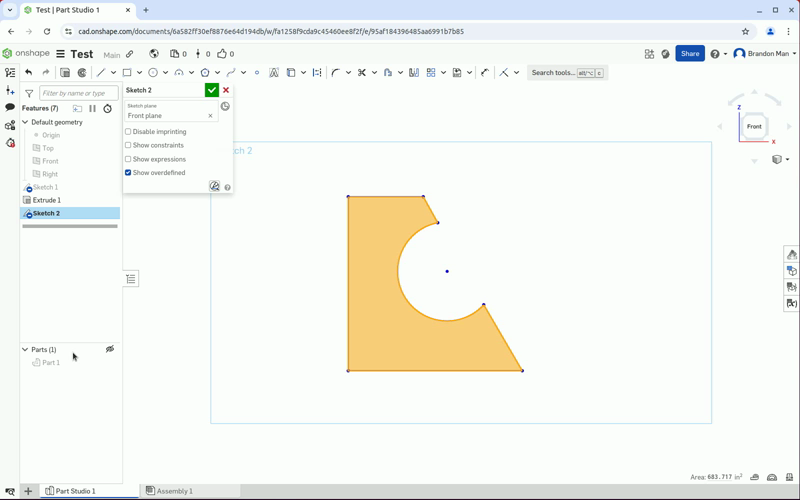
key(shift+e)
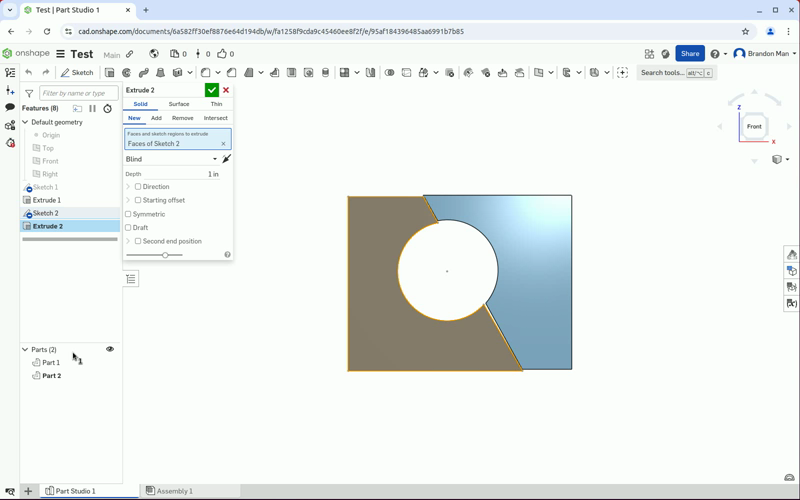
mouse_move(143, 106)
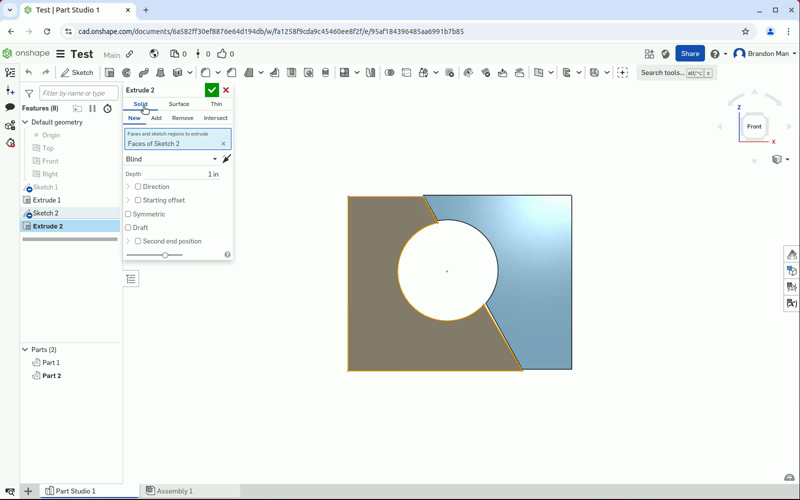
click(143, 106)
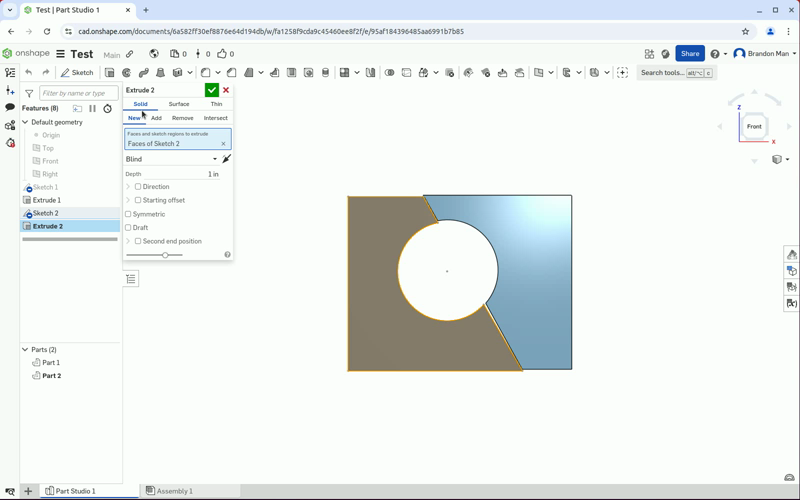
mouse_move(137, 120)
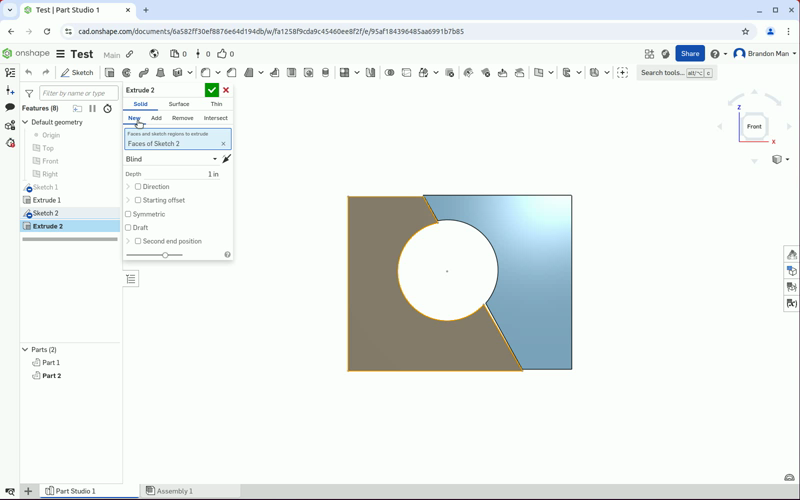
click(137, 120)
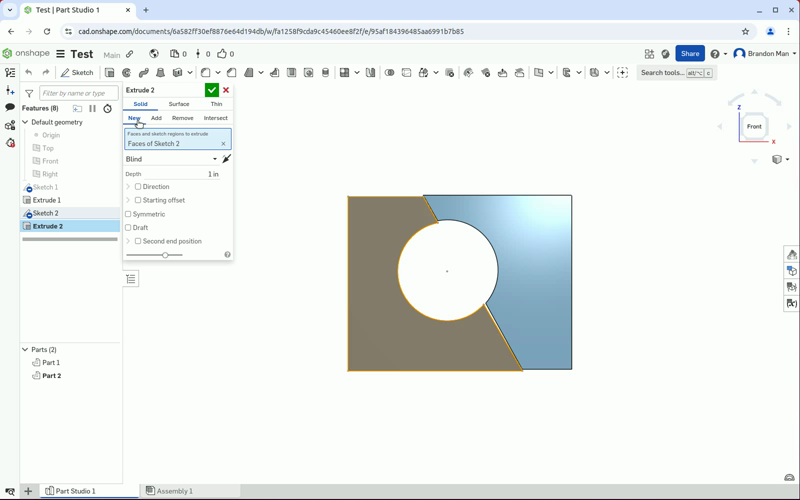
key(tab, 4)
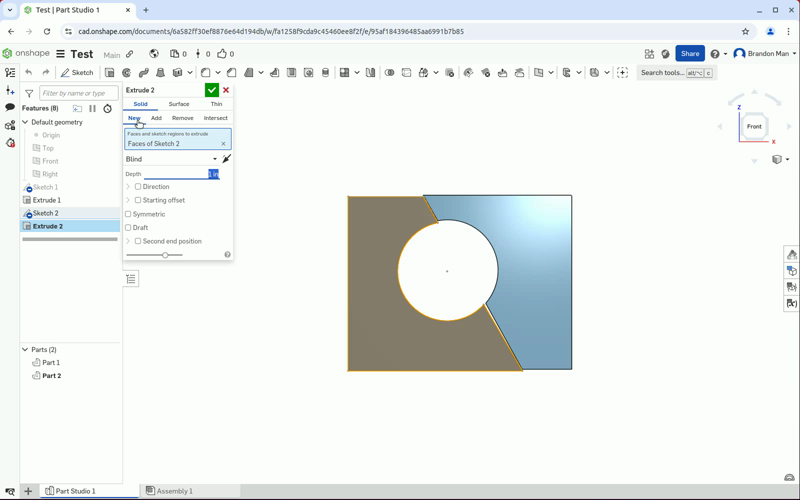
text(20.46)
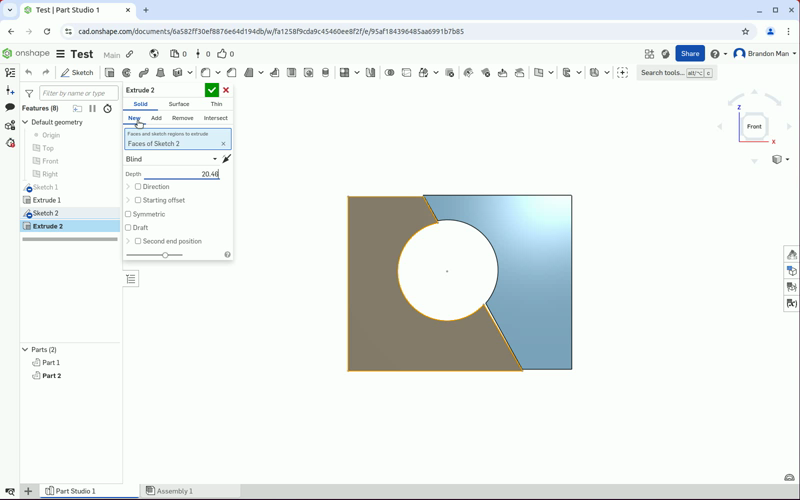
key(enter)
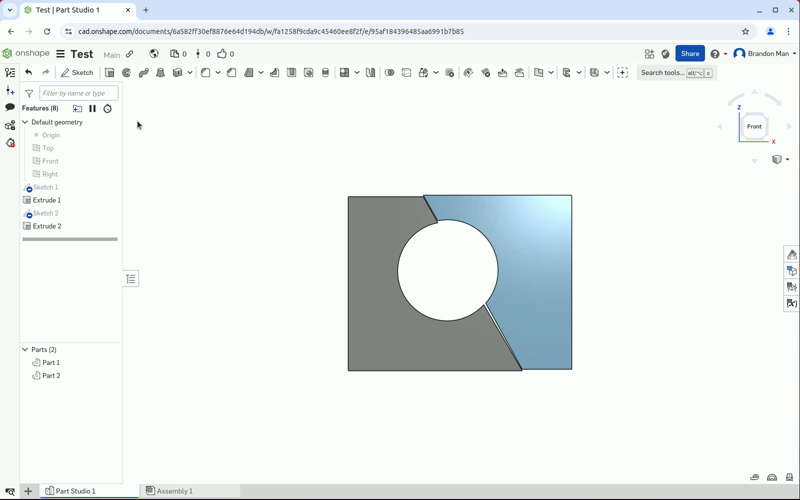
key(shift+h)
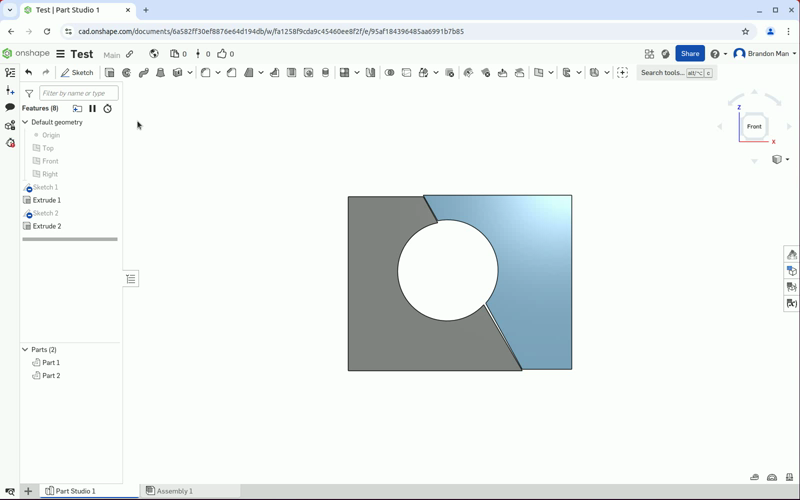
key(shift+h)
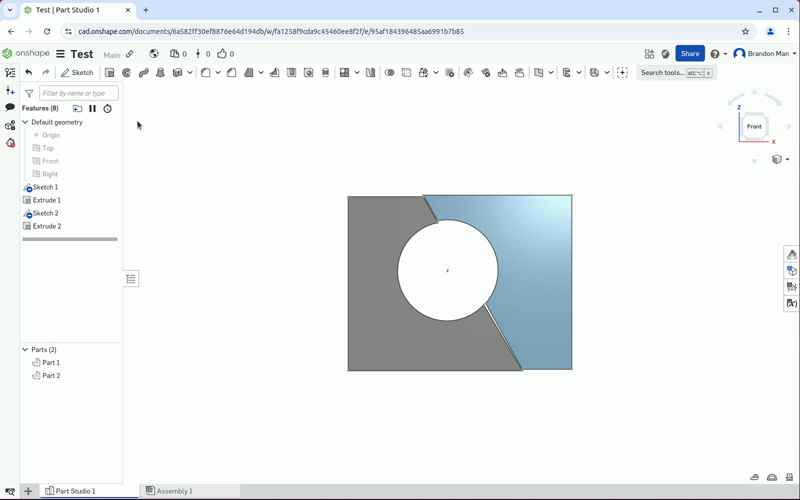
key(shift+7)
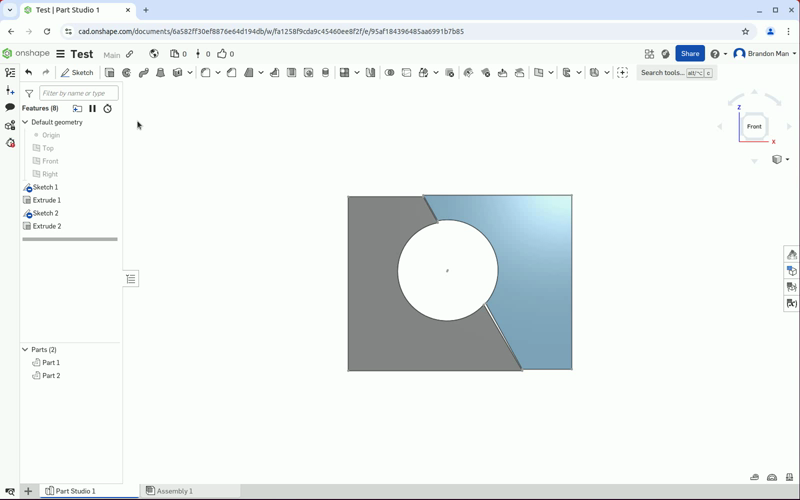
key(left, 2)
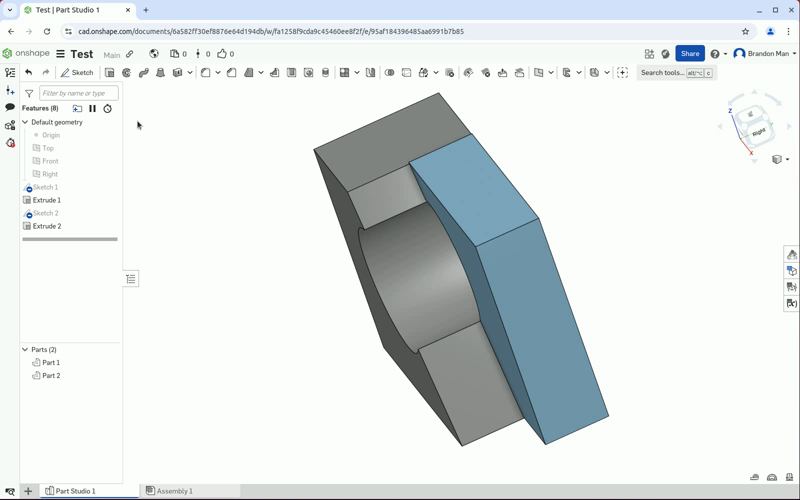
key(down, 2)
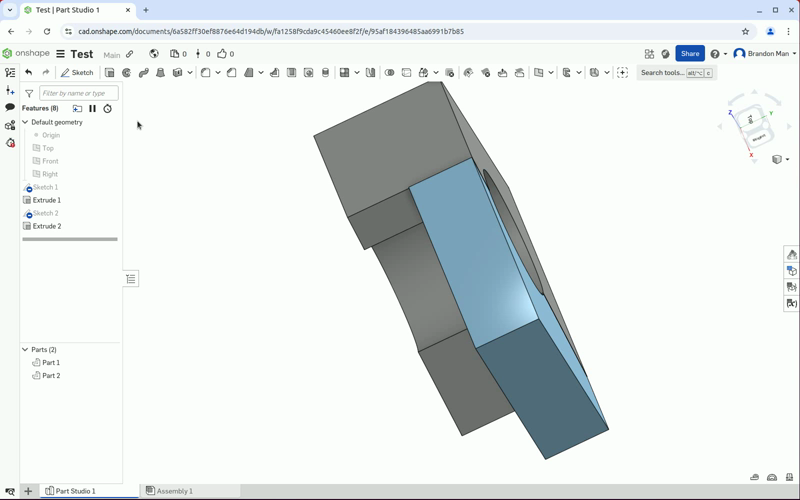
key(up, 2)
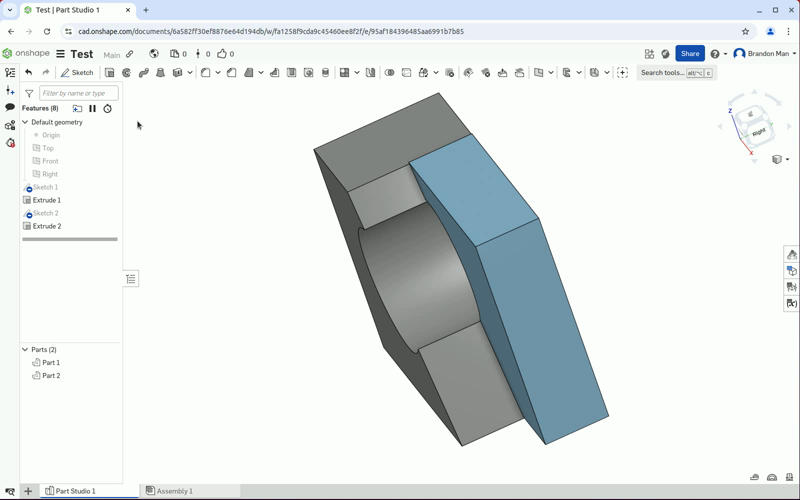
key(right, 2)
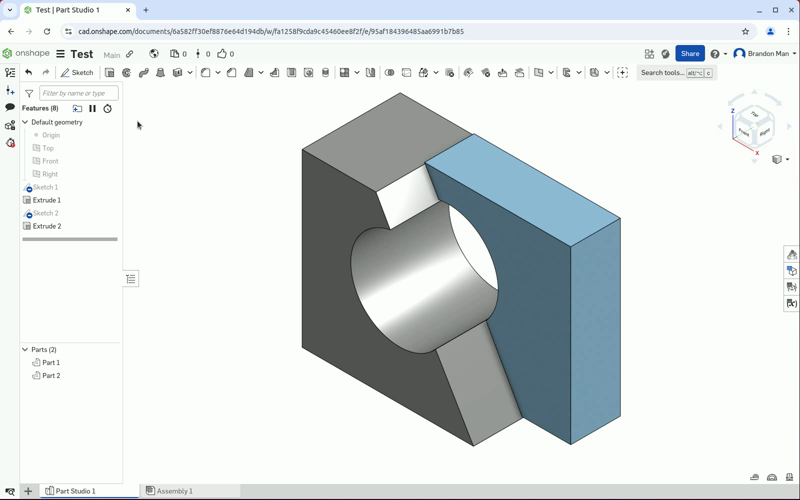
mouse_move(73, 189)
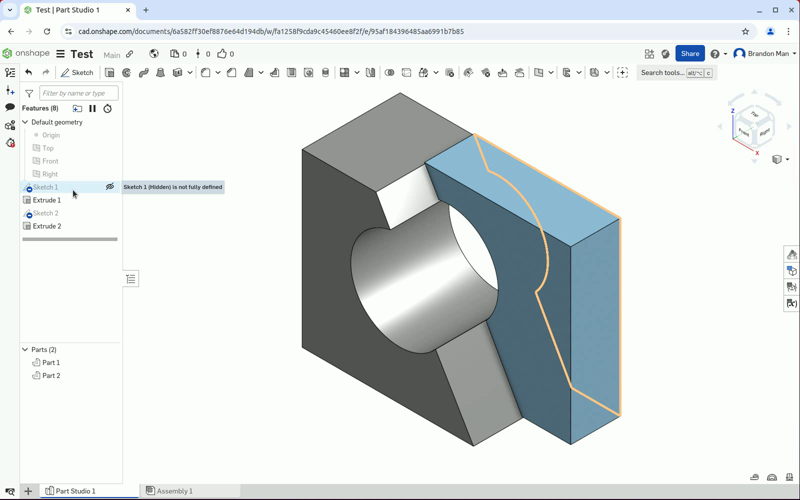
click(73, 189)